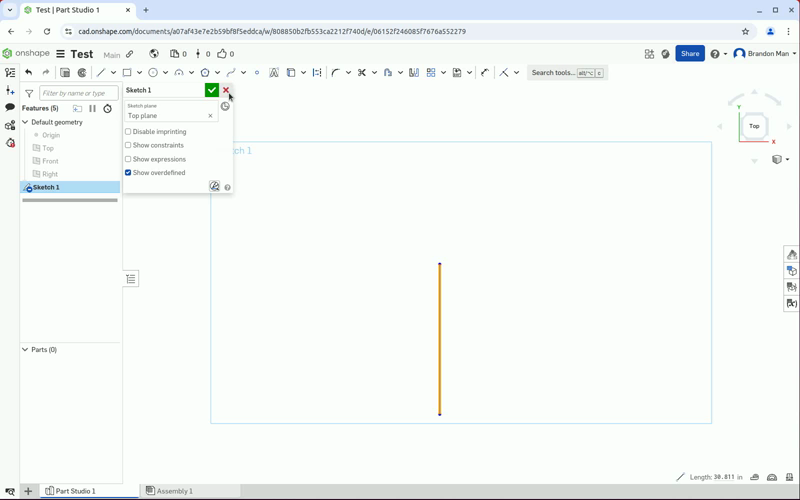
key(shift+h)
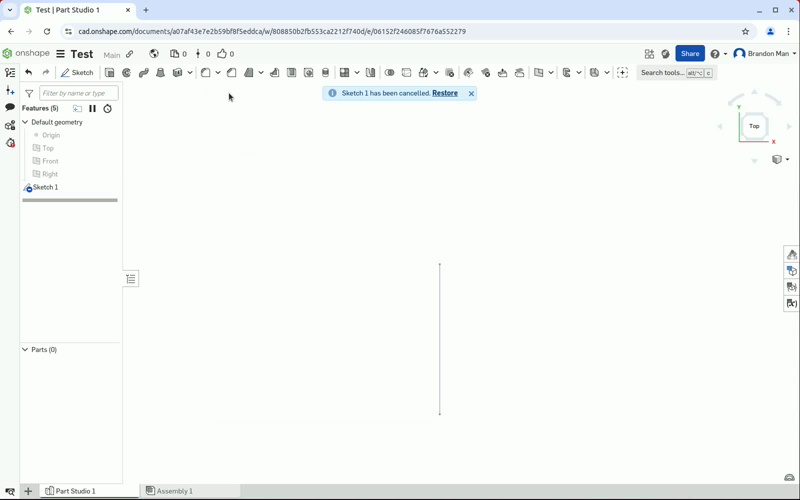
key(shift+s)
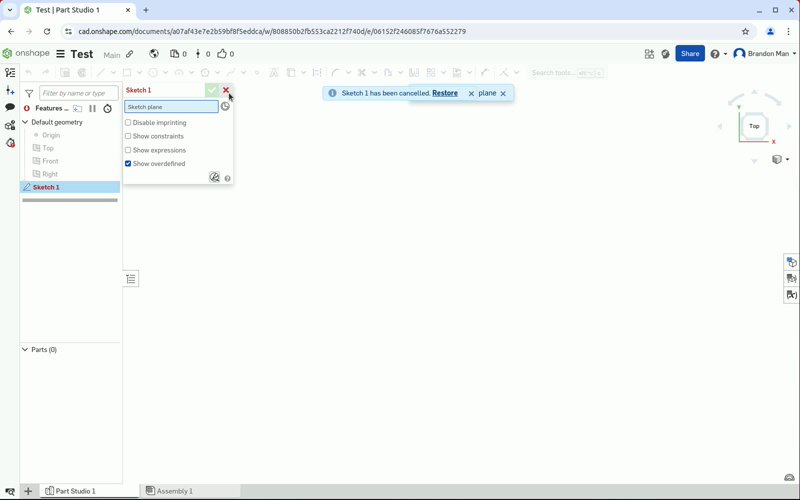
mouse_move(73, 150)
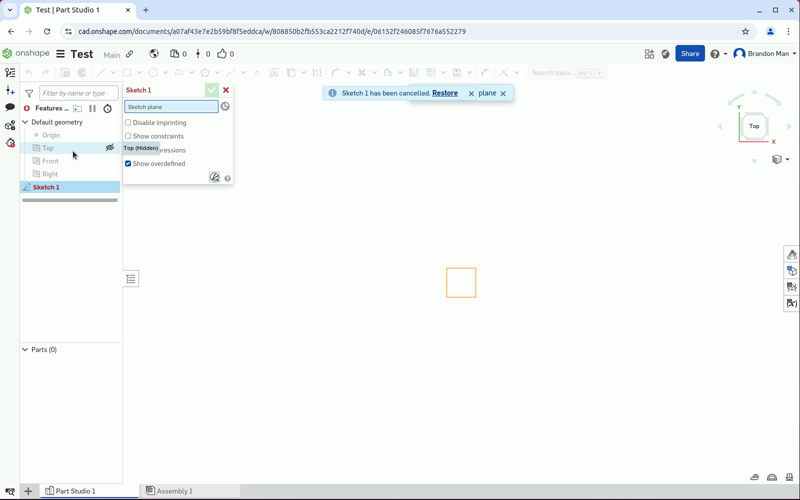
click(73, 150)
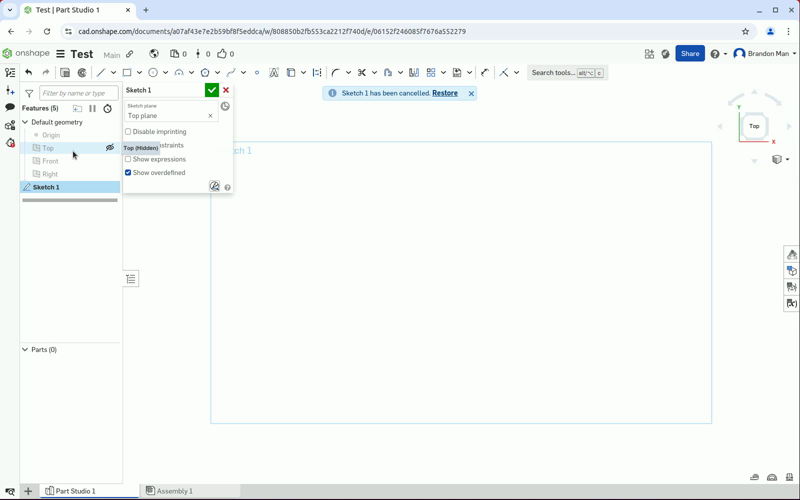
mouse_move(73, 352)
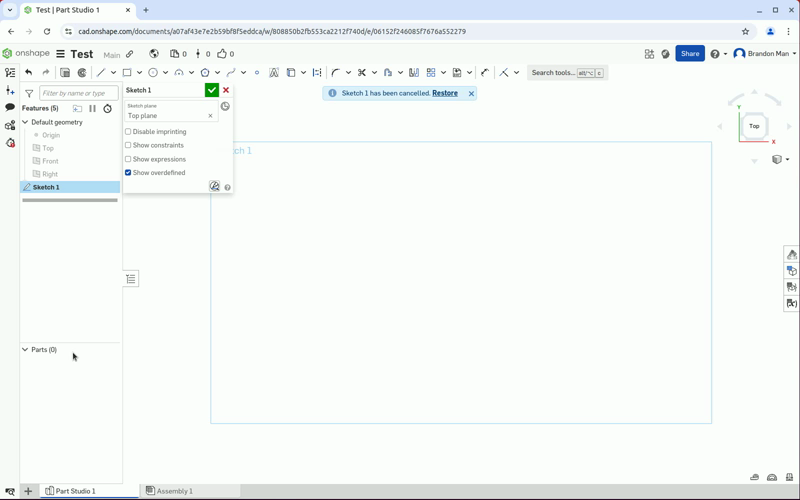
key(y)
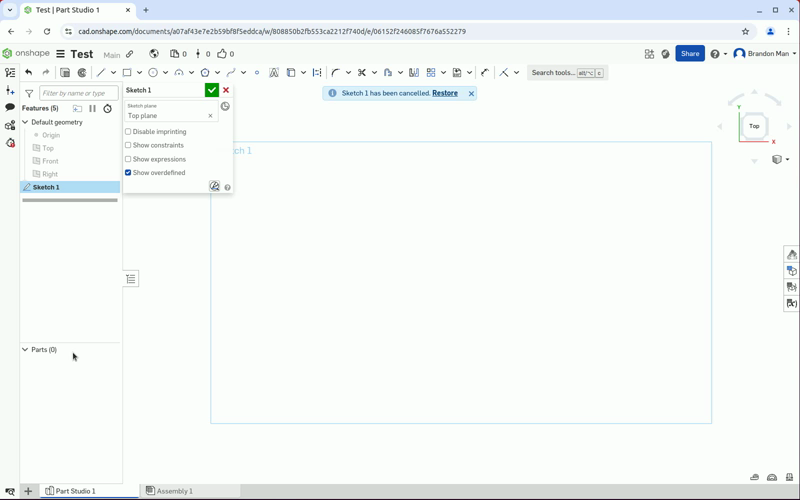
key(l)
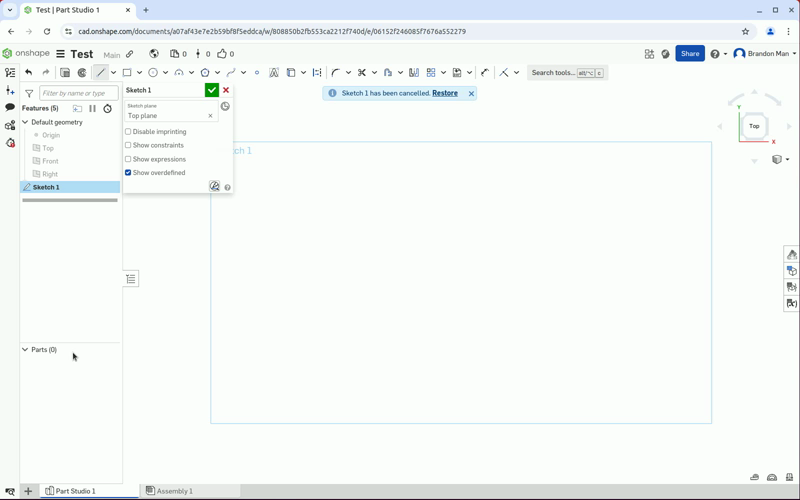
key_down(shift)
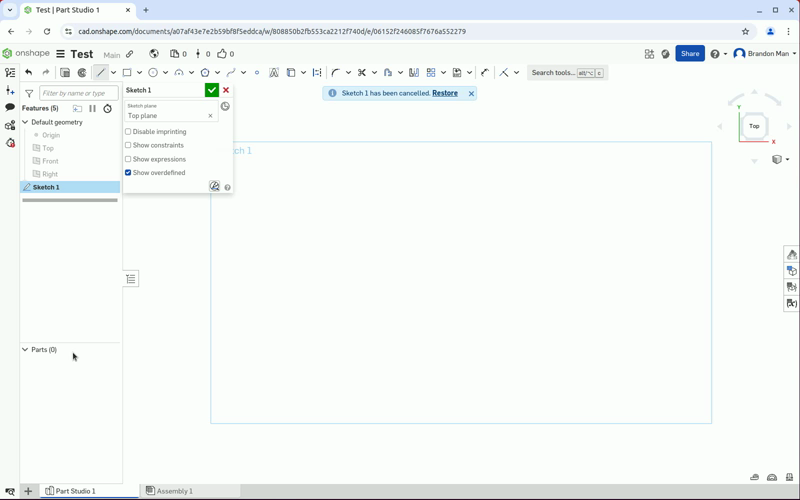
mouse_move(401, 335)
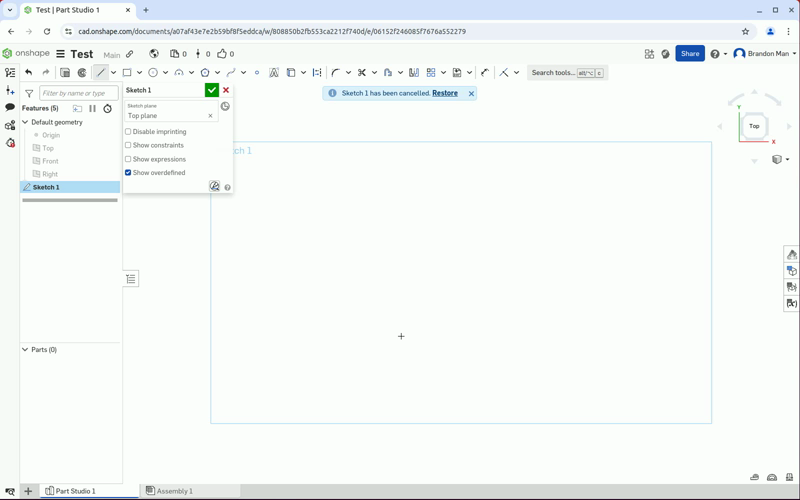
click(401, 335)
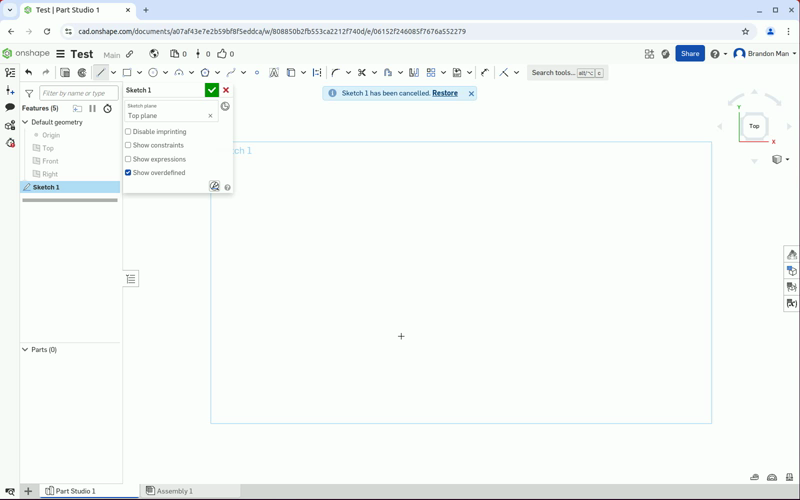
key_up(shift)
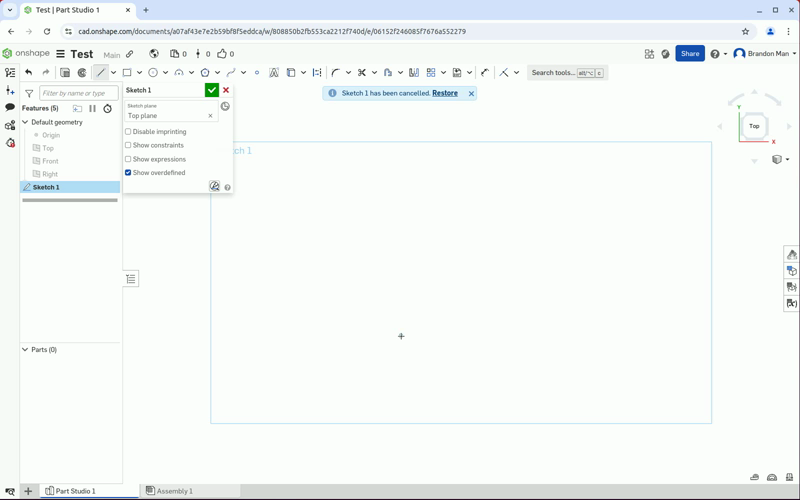
key_down(shift)
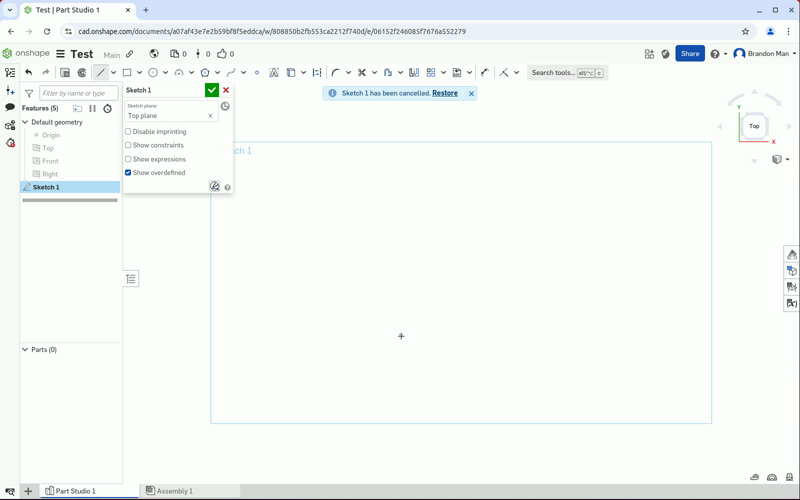
mouse_move(520, 335)
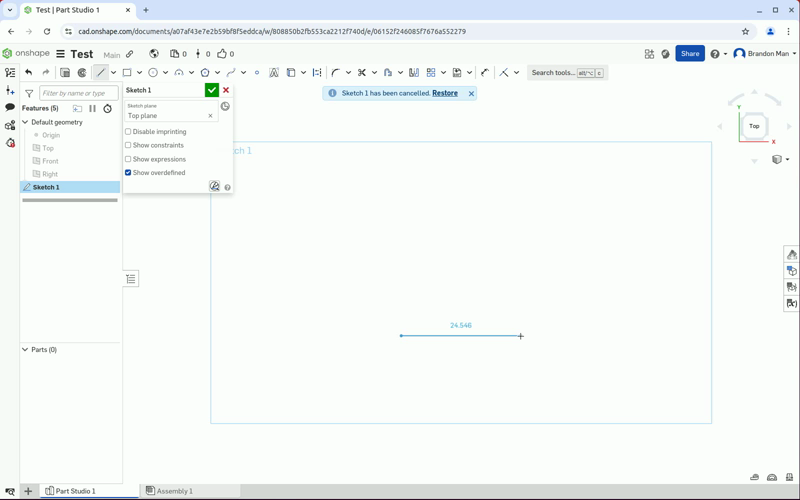
click(520, 335)
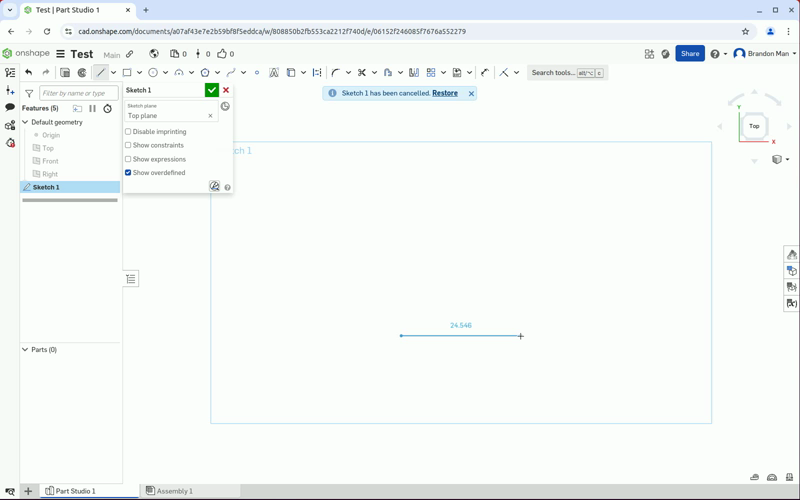
key_up(shift)
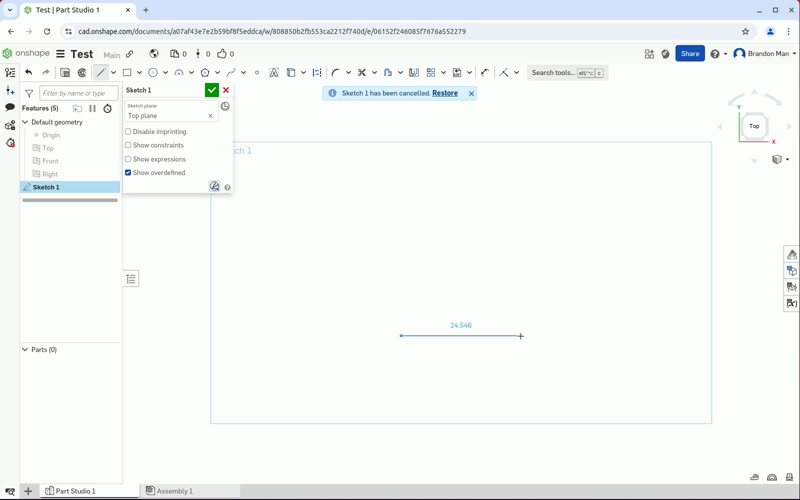
key_down(shift)
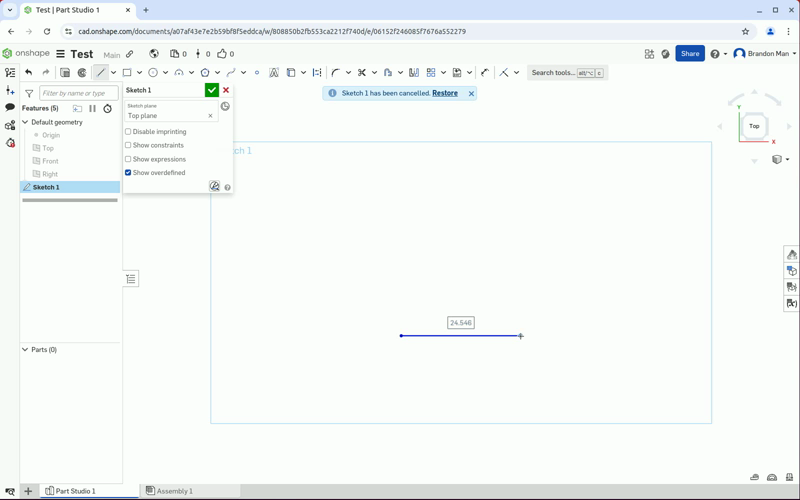
mouse_move(520, 231)
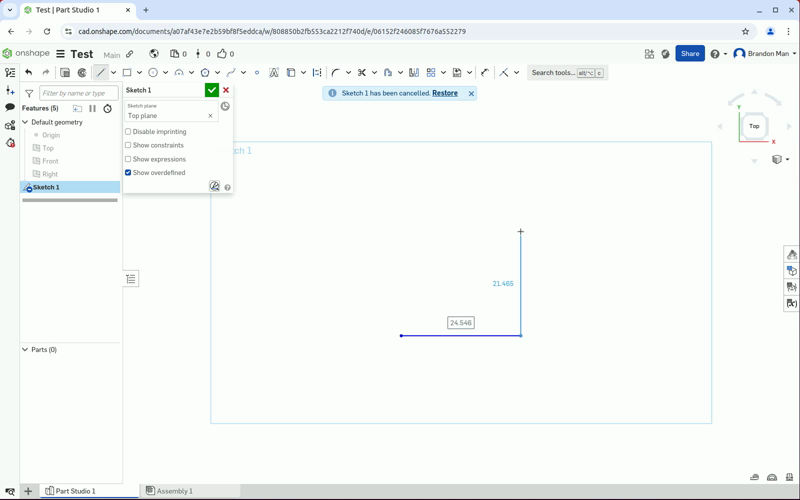
click(520, 231)
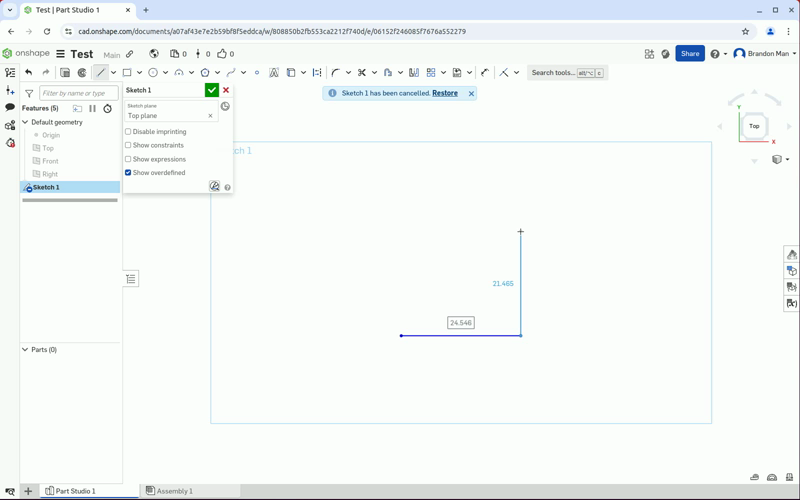
key_up(shift)
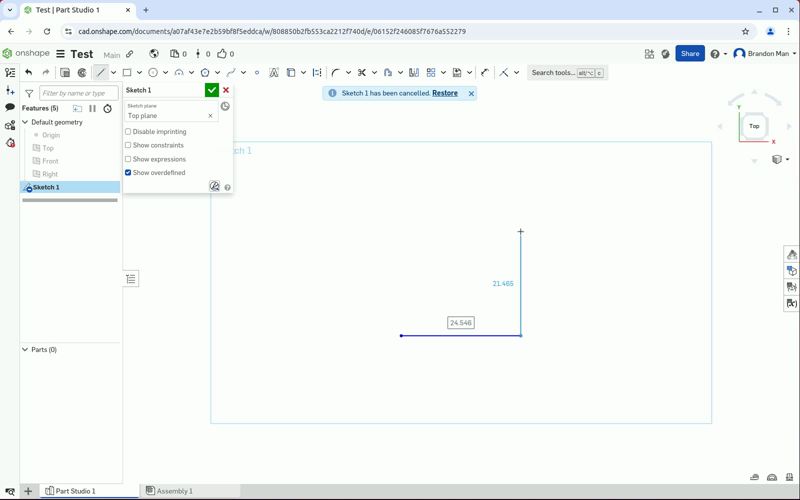
key_down(shift)
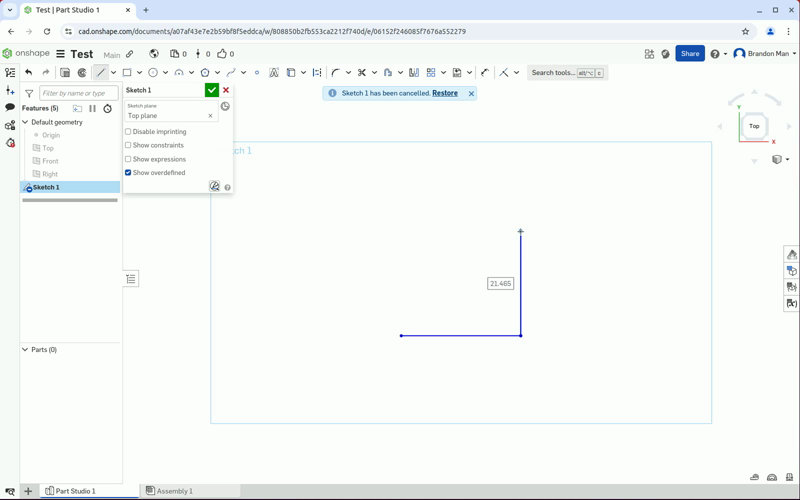
mouse_move(401, 231)
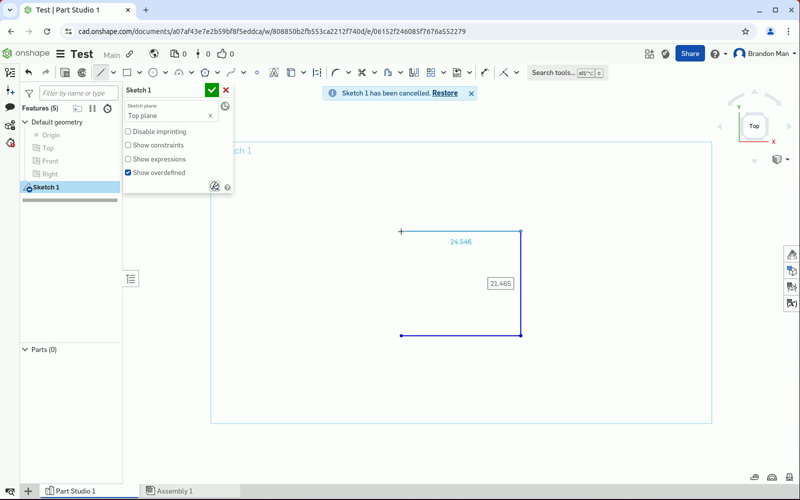
click(401, 231)
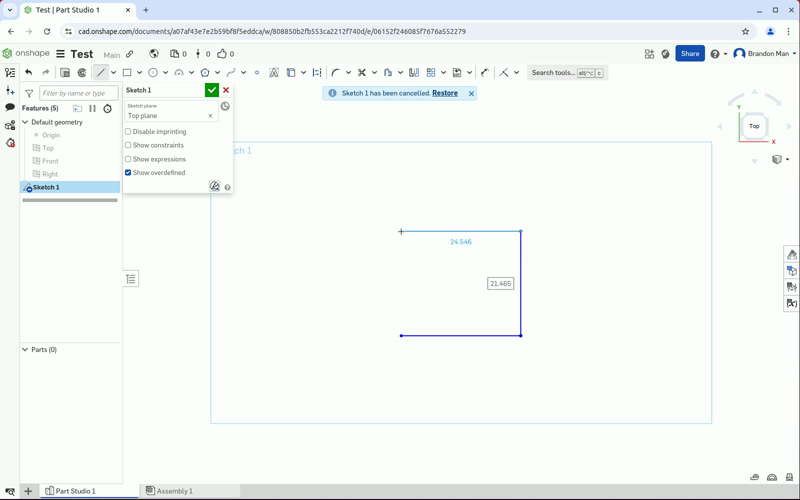
key_up(shift)
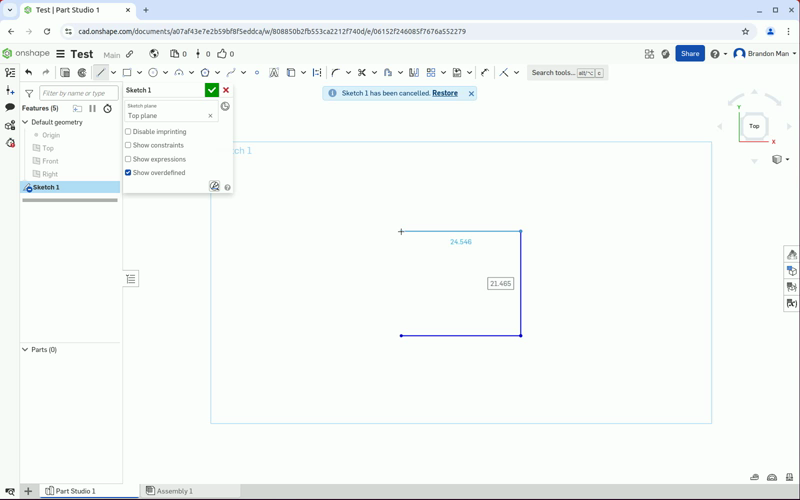
key_down(shift)
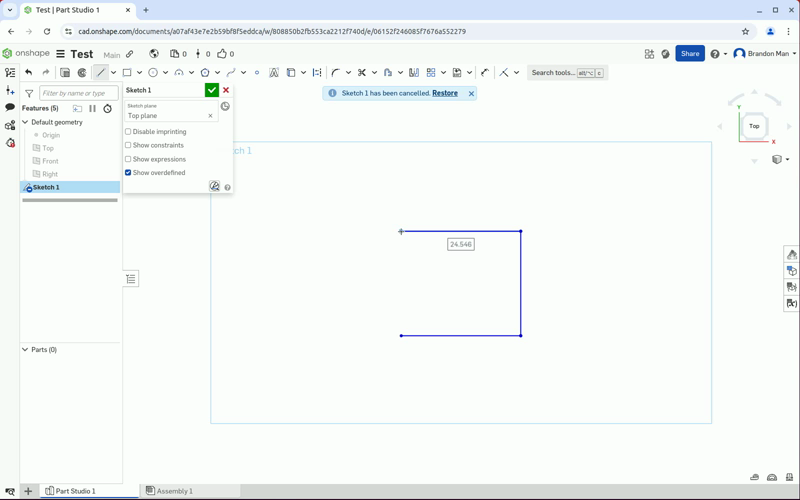
mouse_move(401, 335)
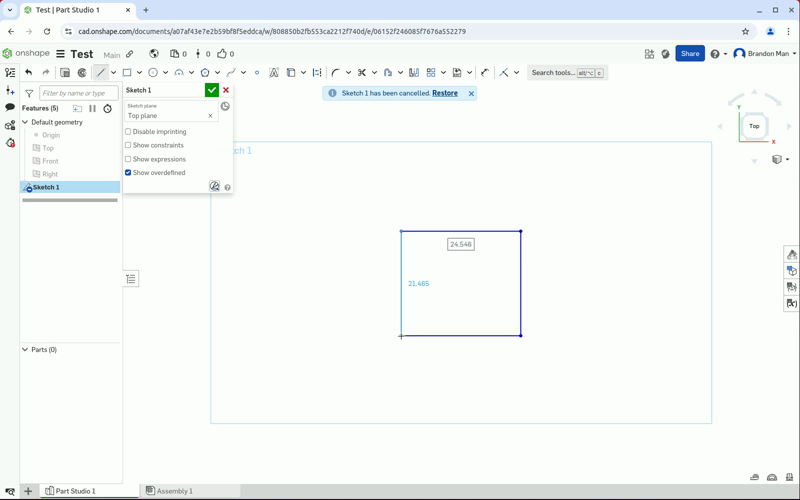
key_up(shift)
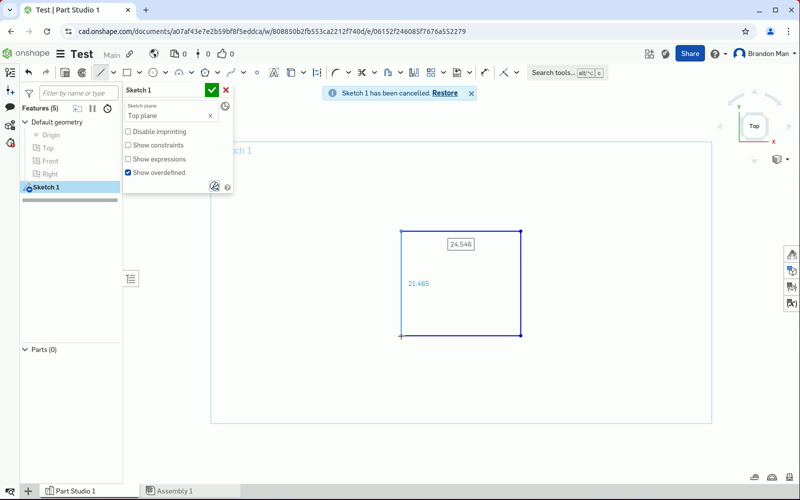
click(401, 335)
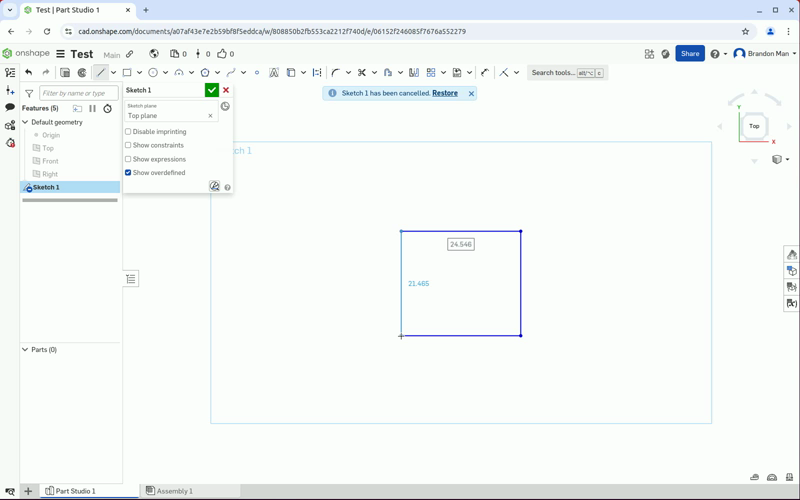
key(esc)
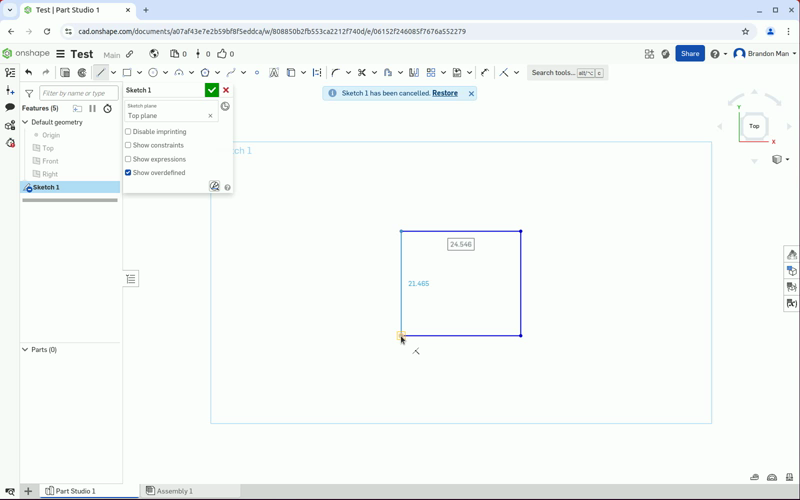
mouse_move(432, 292)
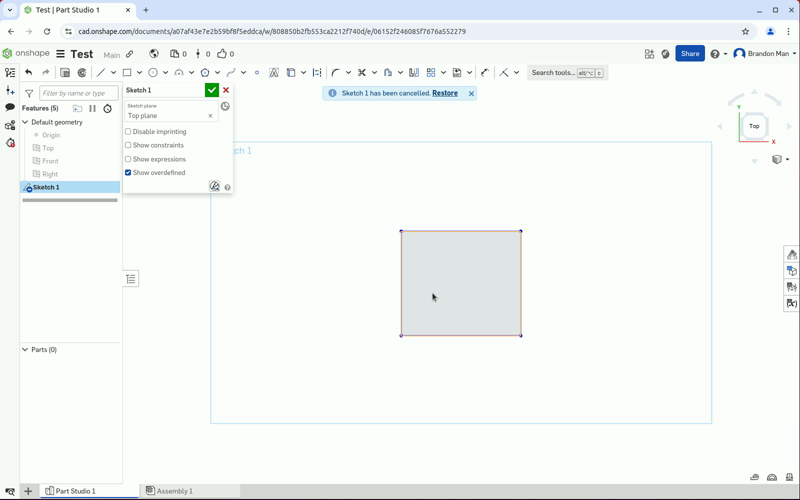
click(432, 292)
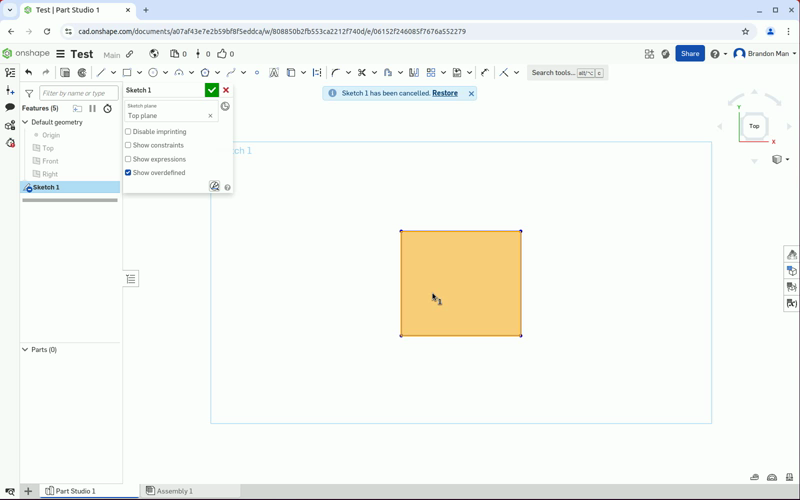
mouse_move(73, 352)
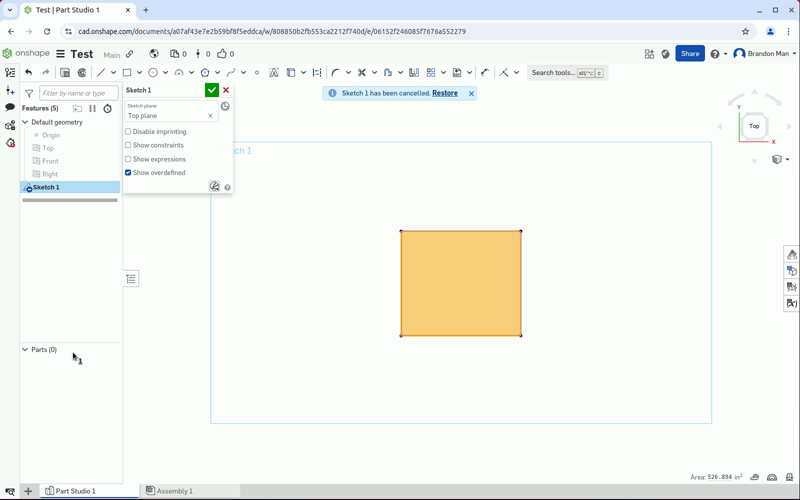
key(shift+y)
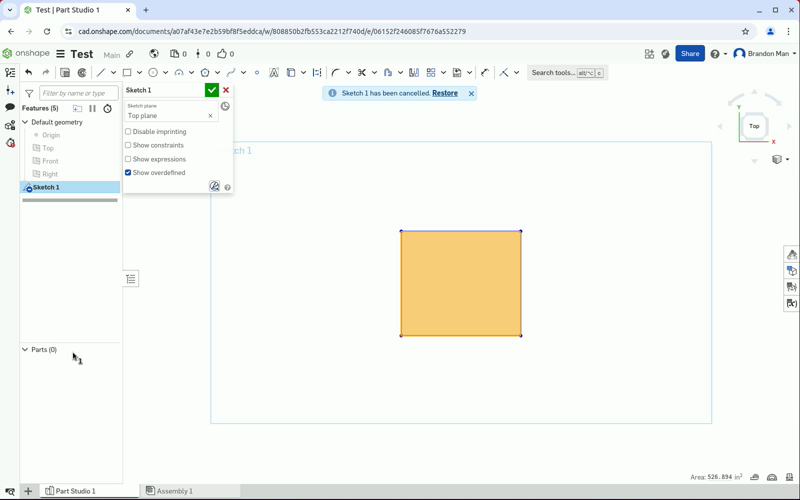
key(shift+e)
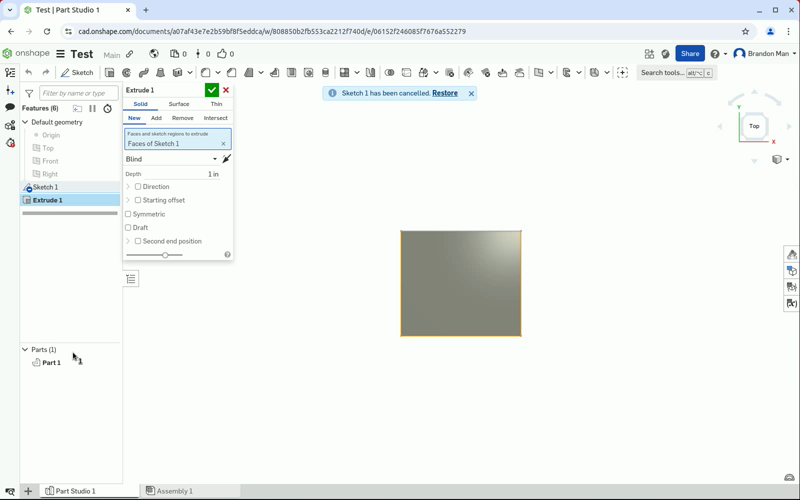
mouse_move(143, 106)
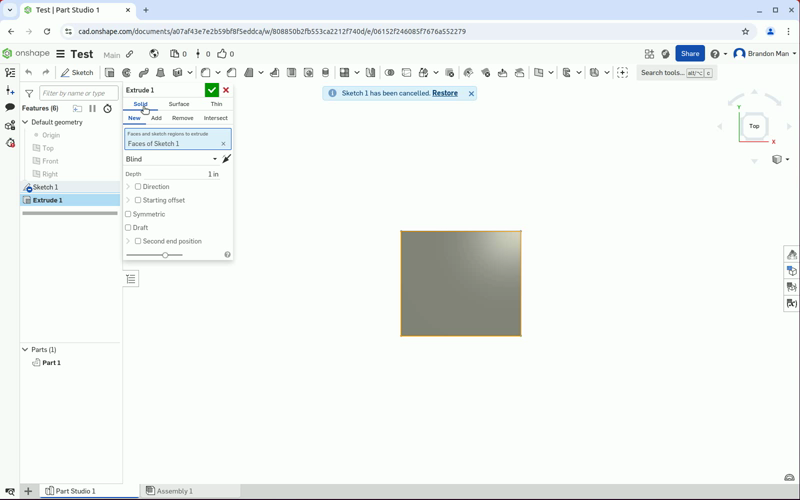
click(143, 106)
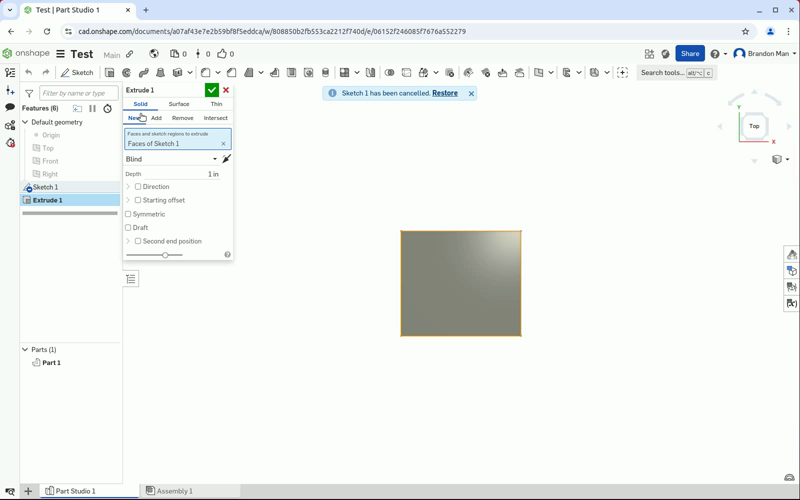
mouse_move(137, 120)
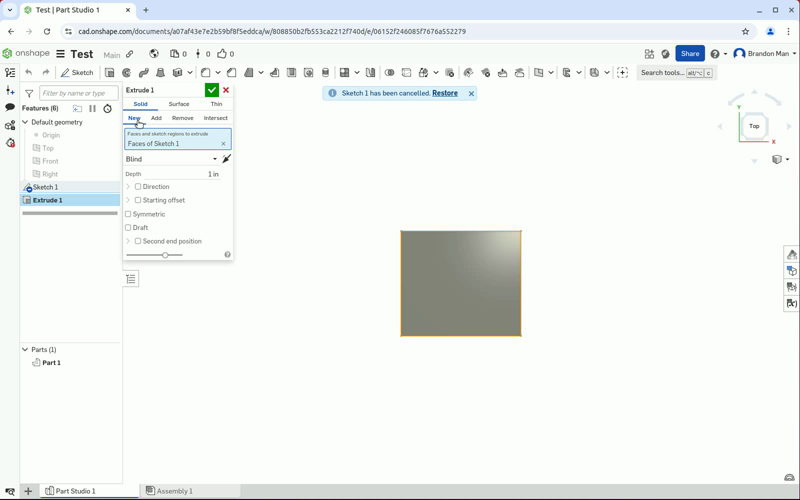
click(137, 120)
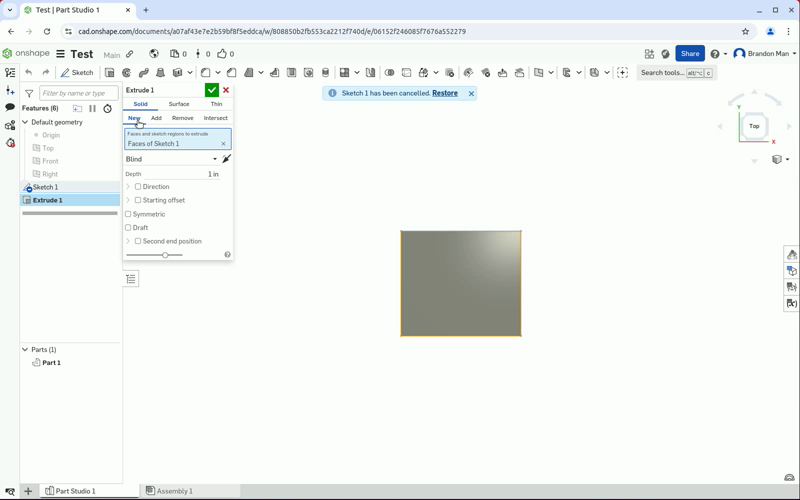
key(tab, 4)
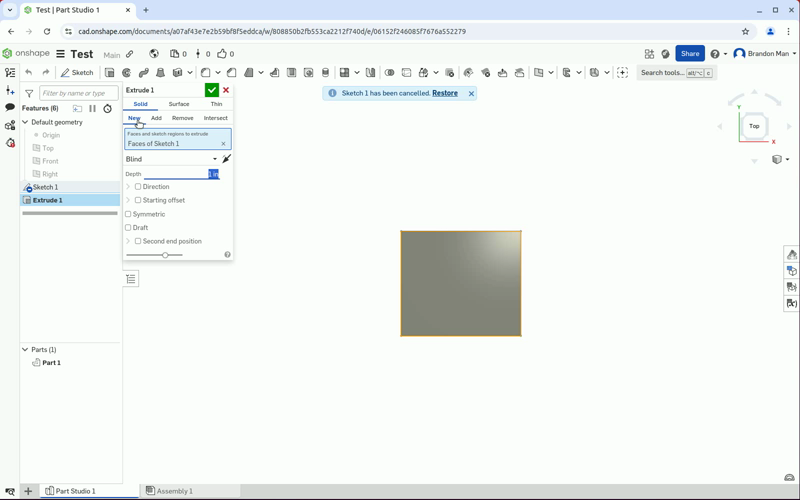
text(6.258)
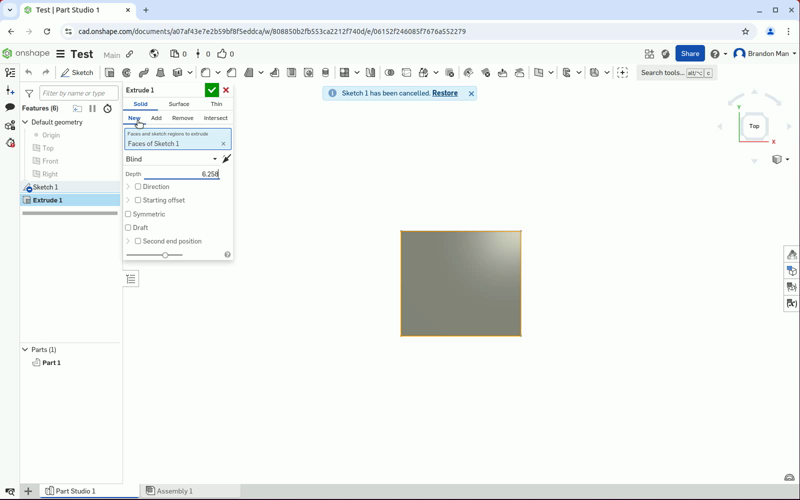
key(enter)
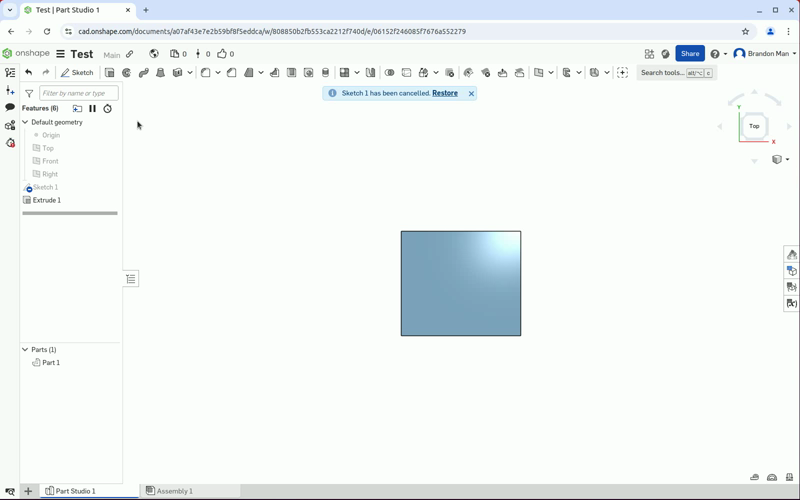
key(shift+h)
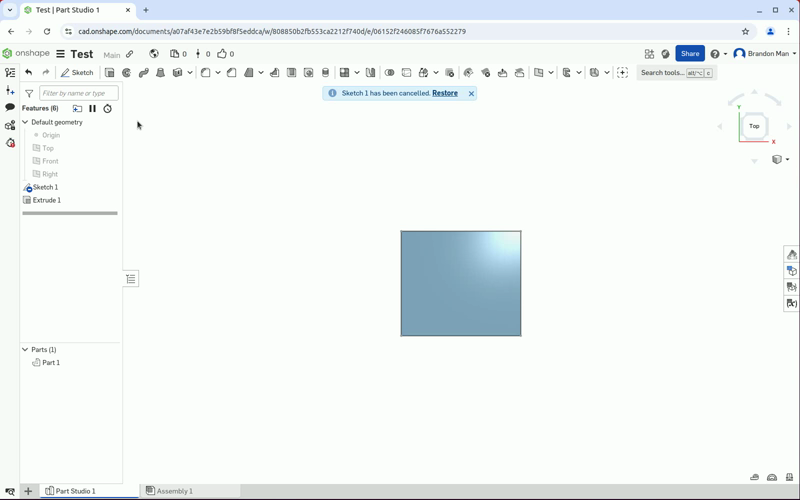
key(shift+h)
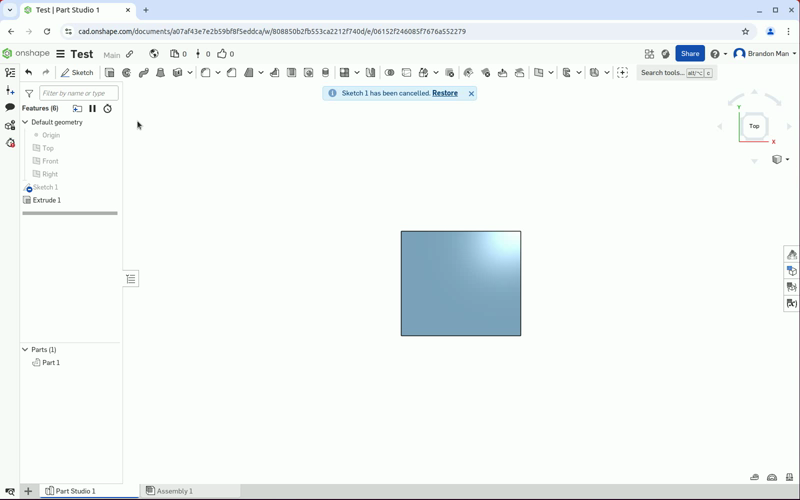
mouse_move(73, 189)
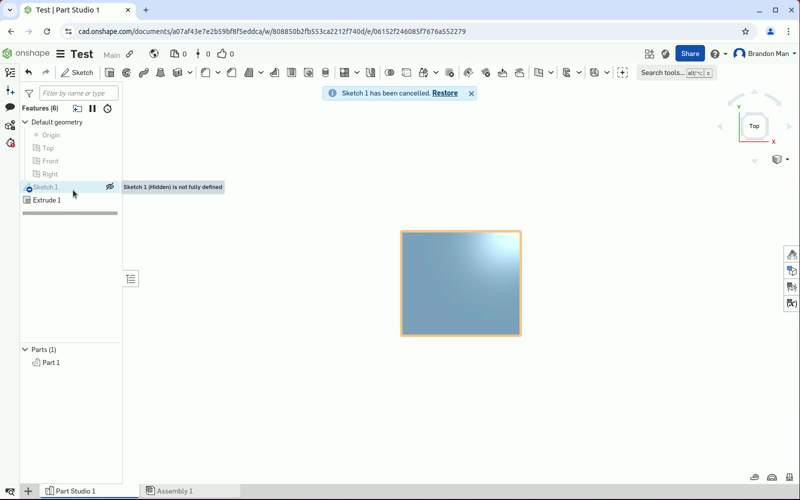
click(73, 189)
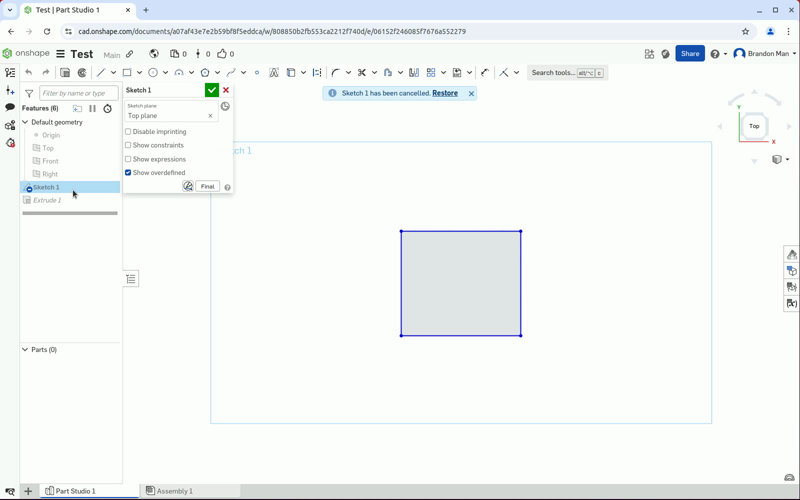
mouse_move(229, 92)
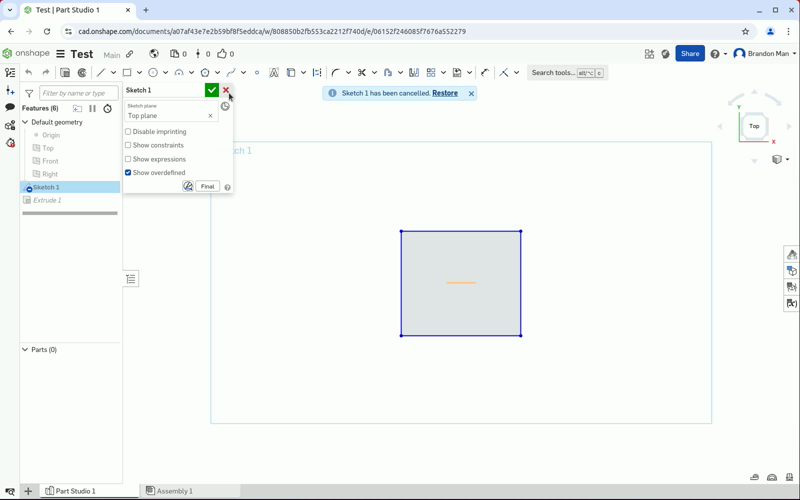
click(229, 92)
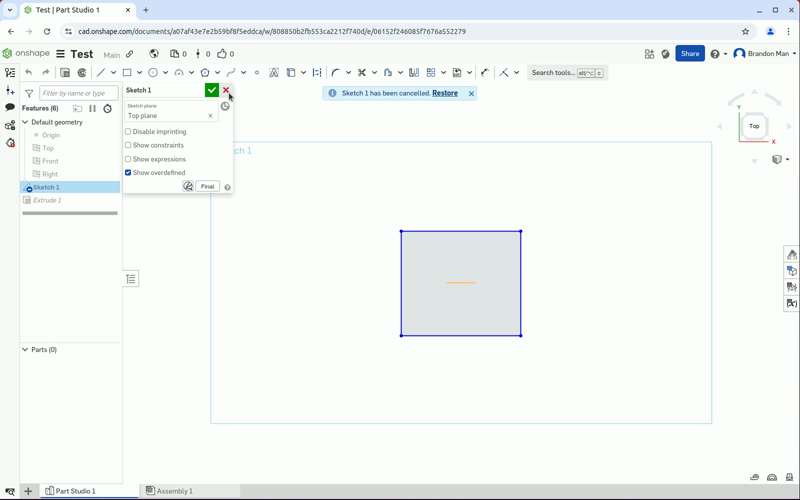
key(shift+s)
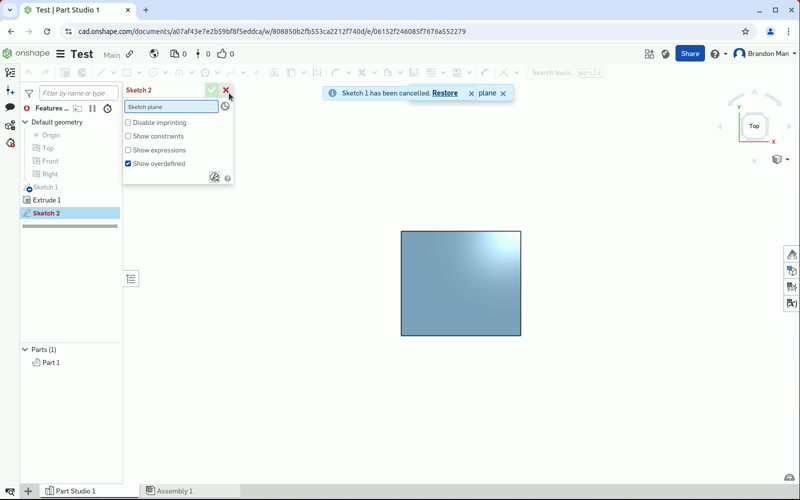
mouse_move(73, 150)
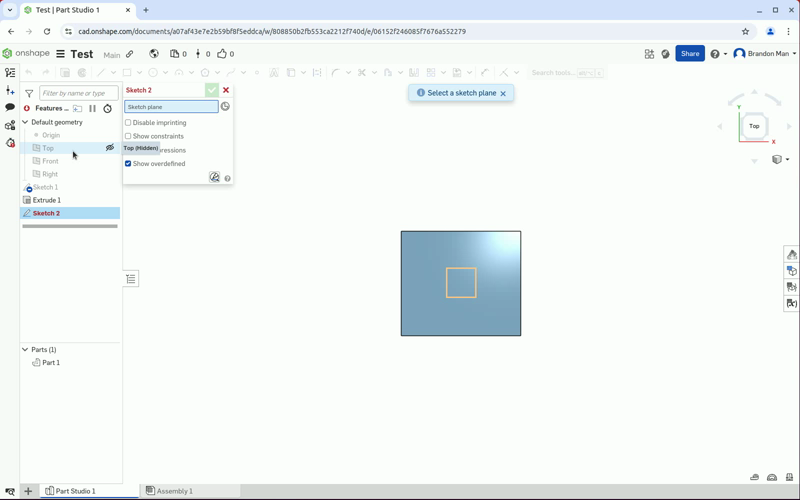
click(73, 150)
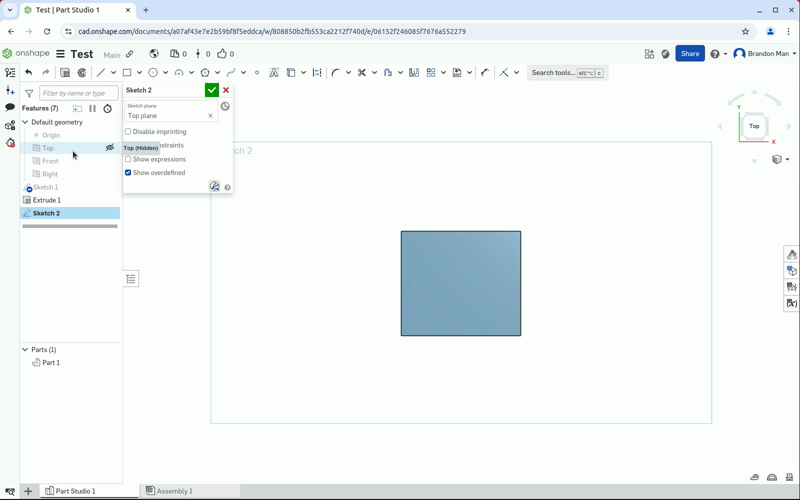
mouse_move(73, 352)
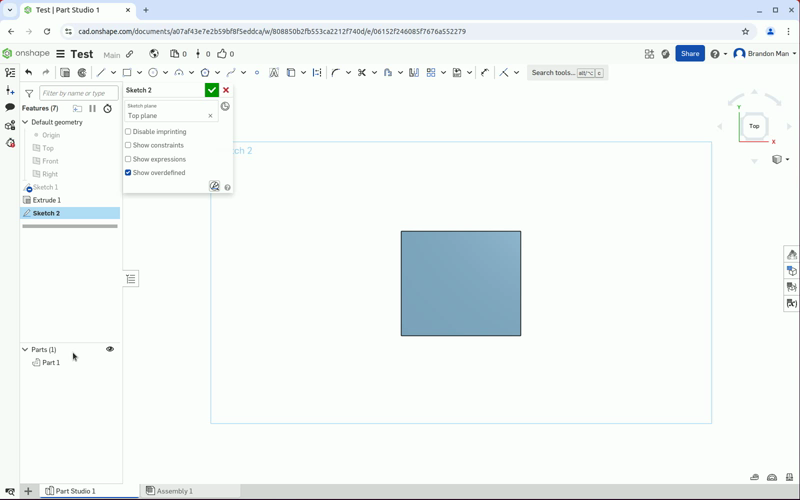
key(y)
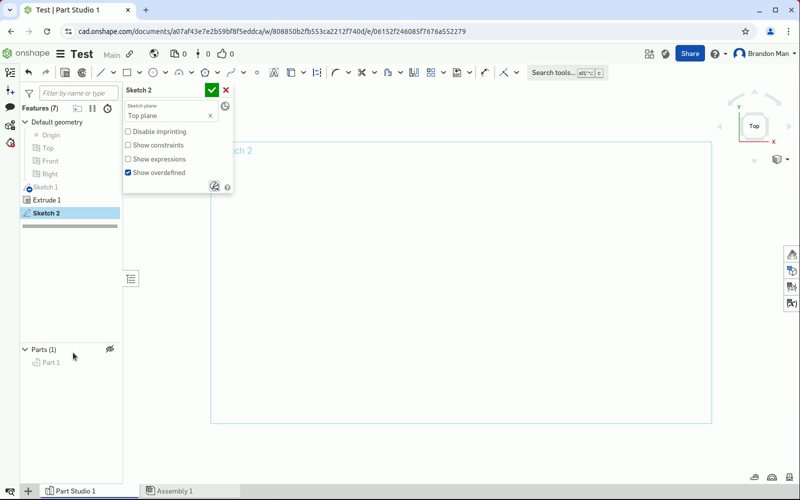
key(a)
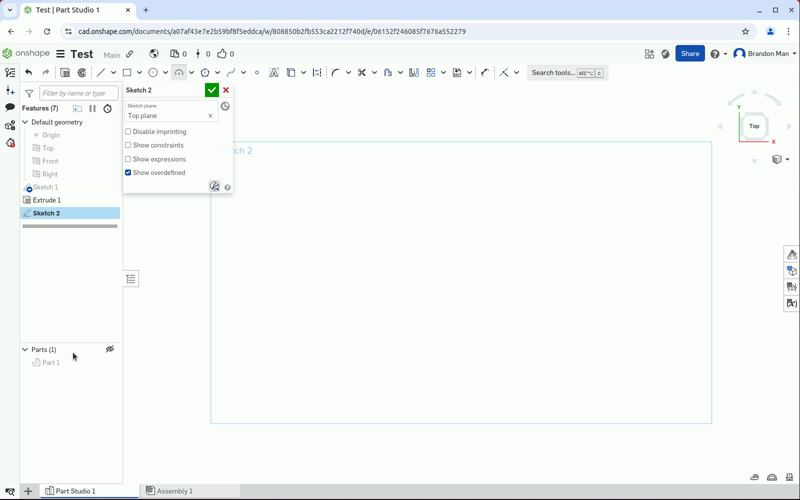
key_down(shift)
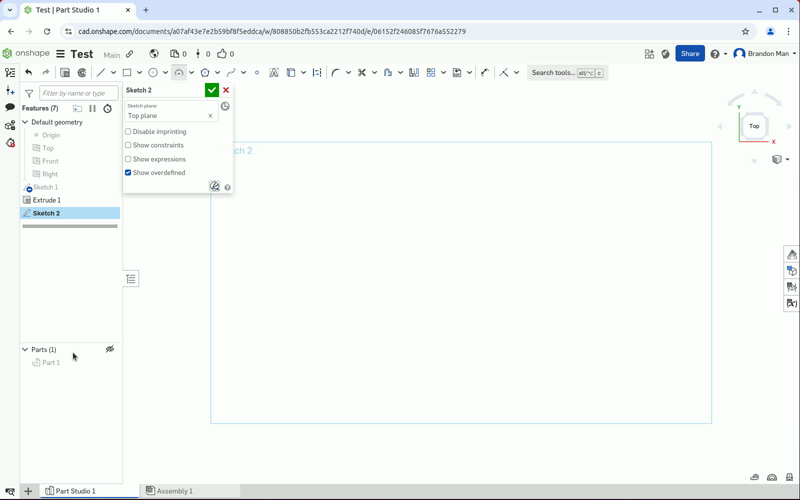
mouse_move(401, 335)
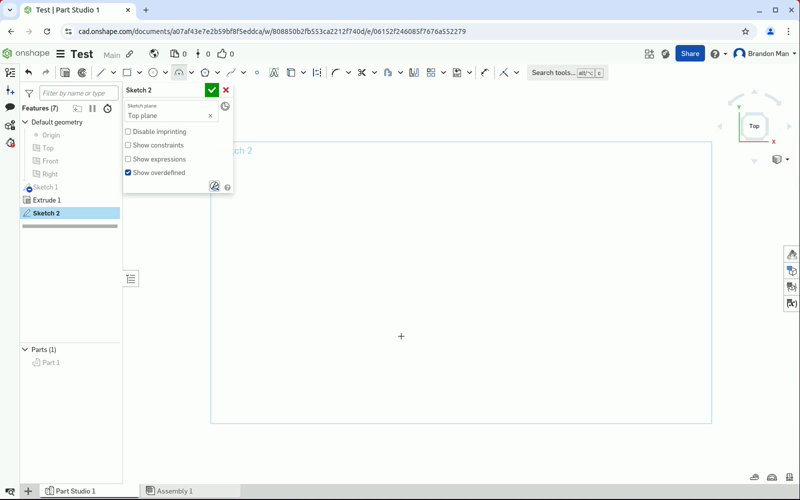
click(401, 335)
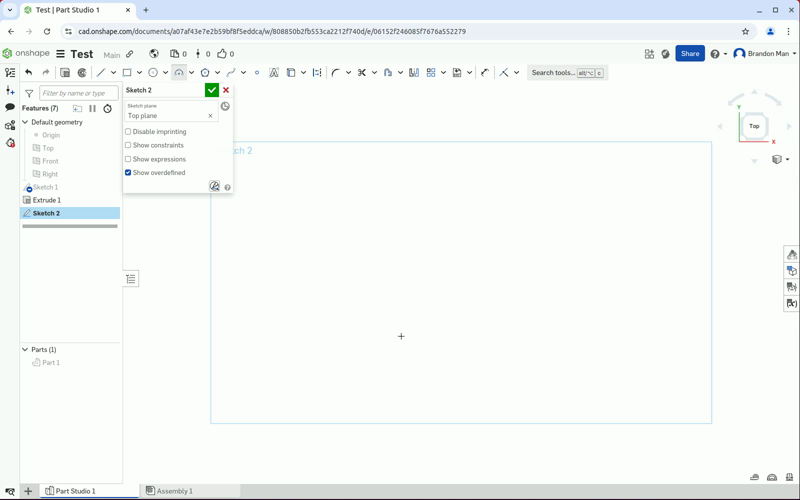
key_up(shift)
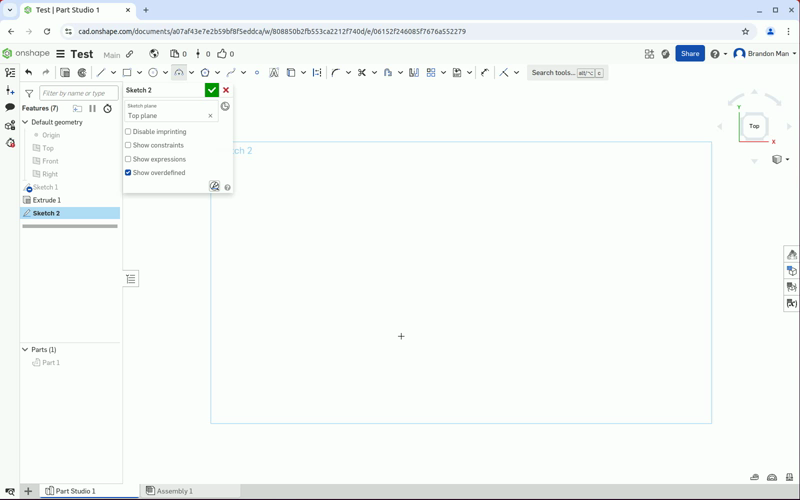
key_down(shift)
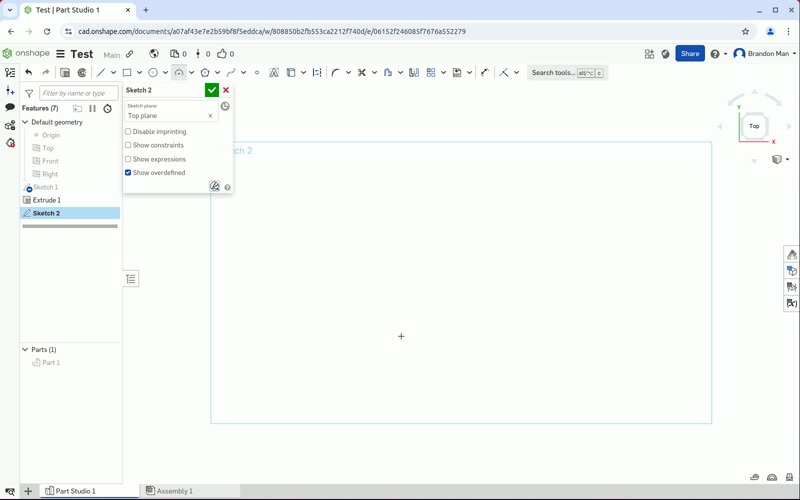
mouse_move(520, 335)
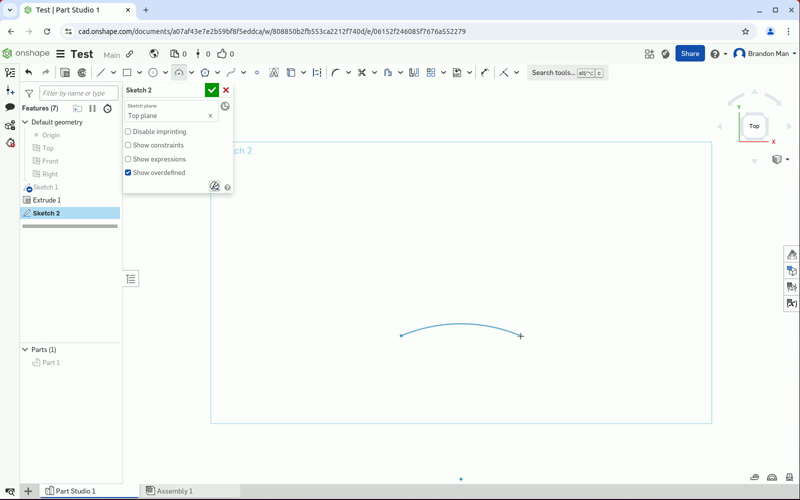
click(520, 335)
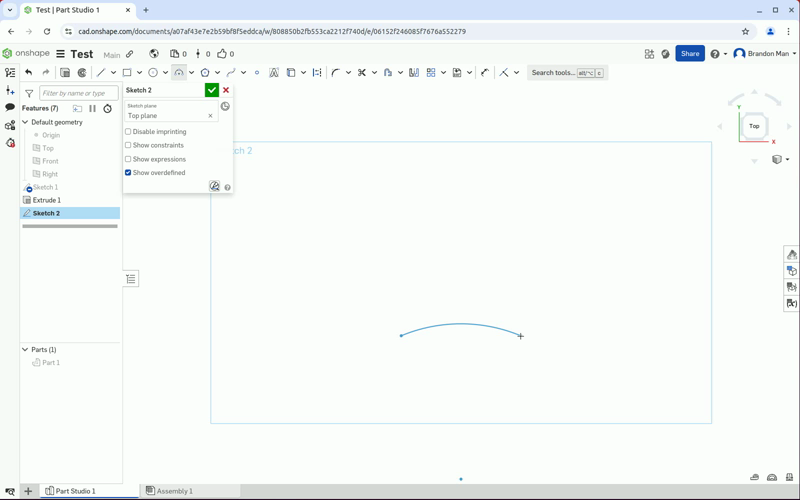
mouse_move(460, 395)
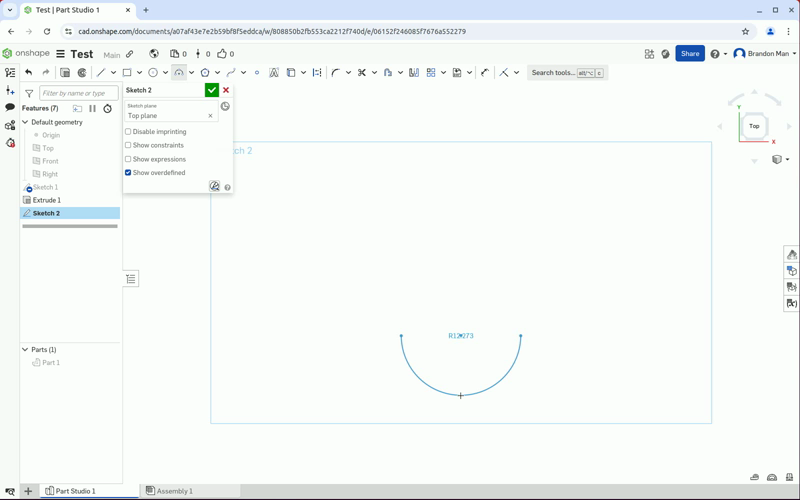
click(460, 395)
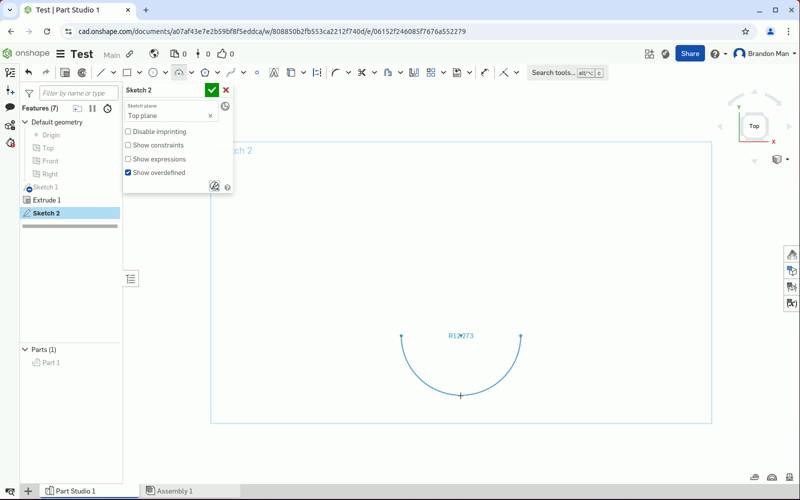
key_up(shift)
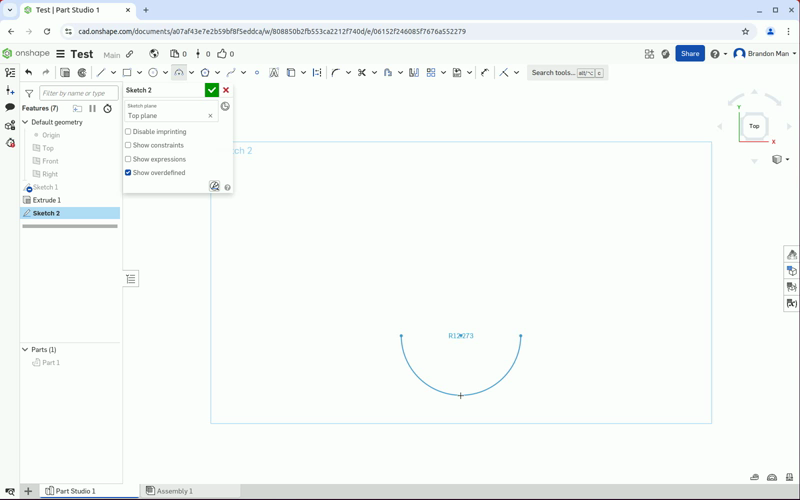
key(esc)
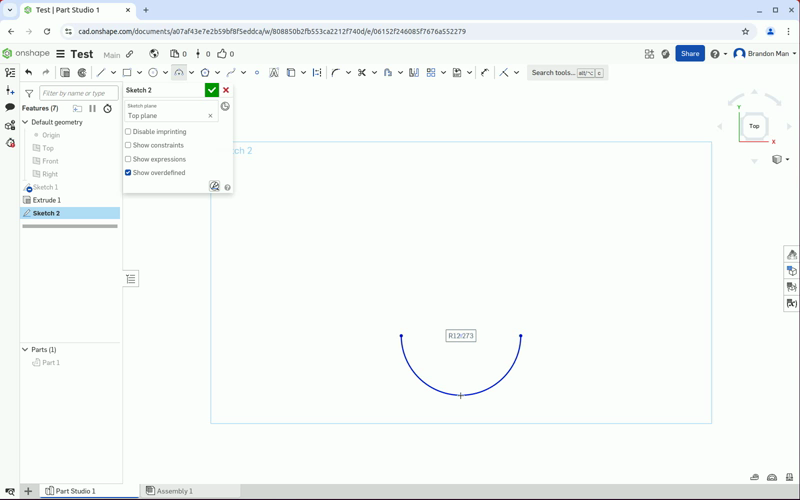
key(l)
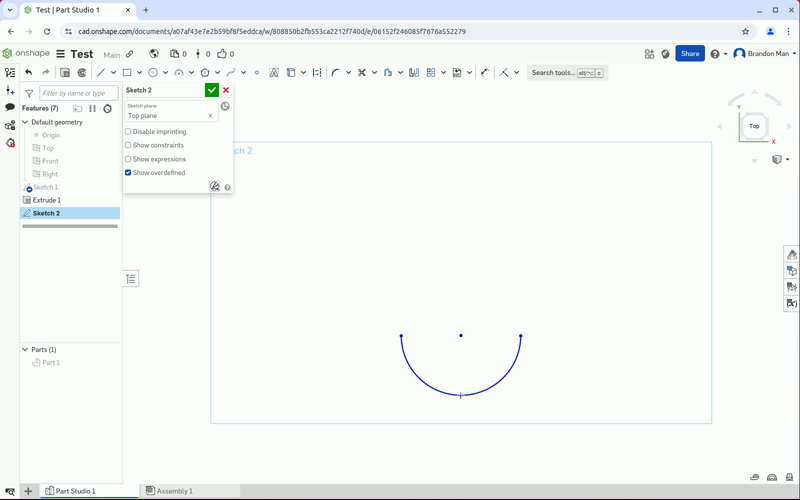
mouse_move(520, 335)
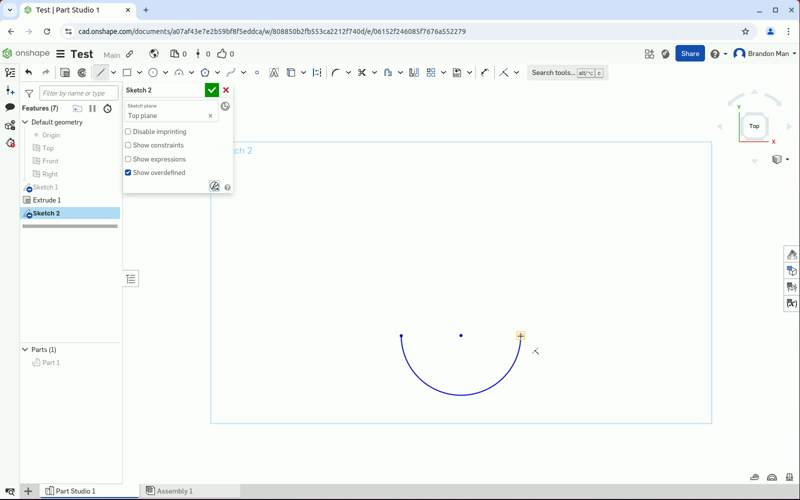
click(520, 335)
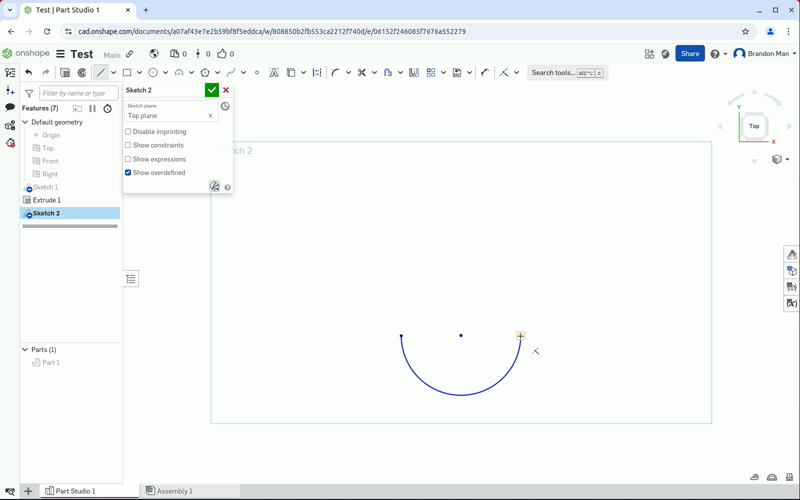
key_down(shift)
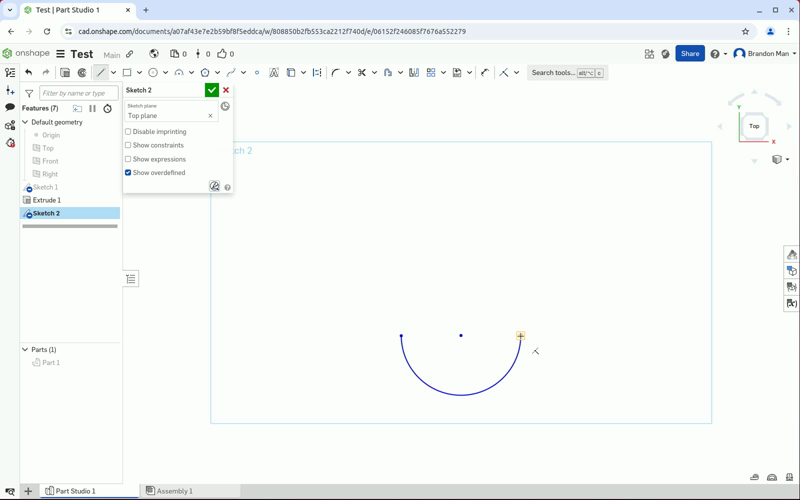
mouse_move(401, 335)
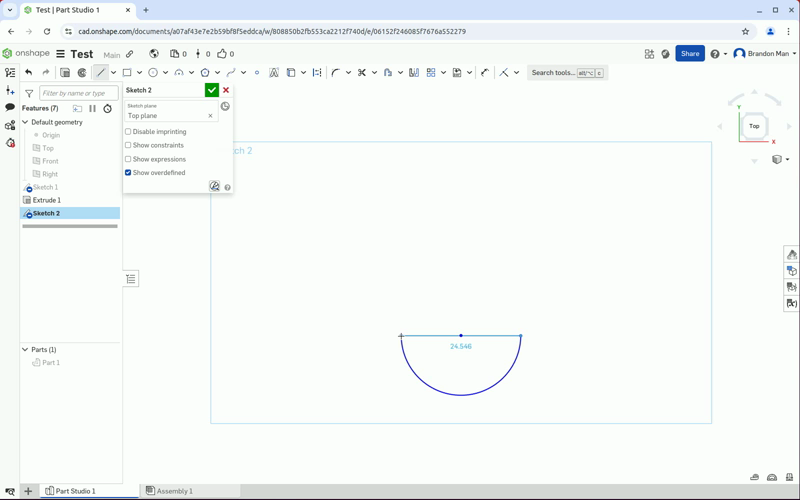
key_up(shift)
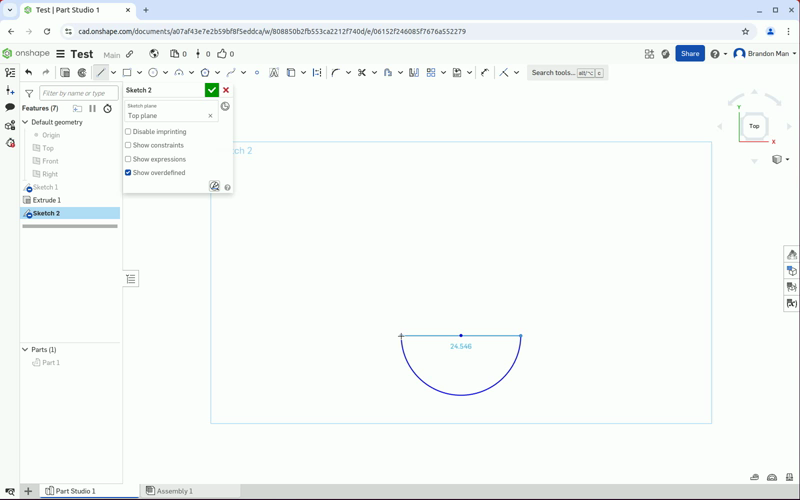
click(401, 335)
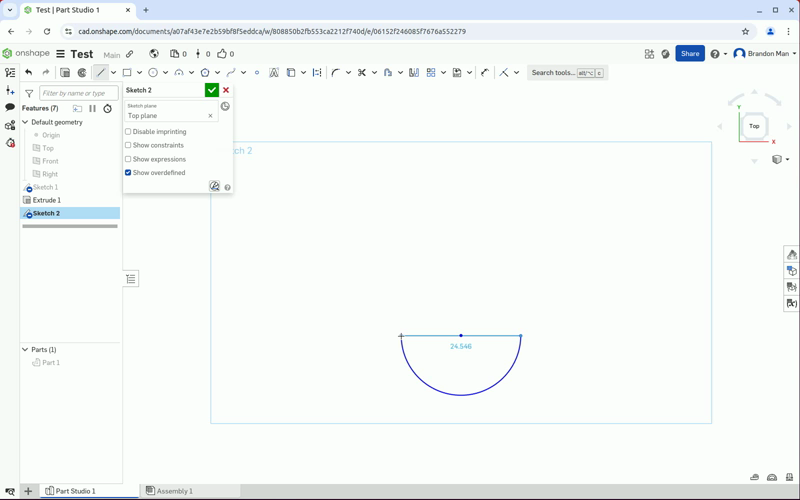
key(esc)
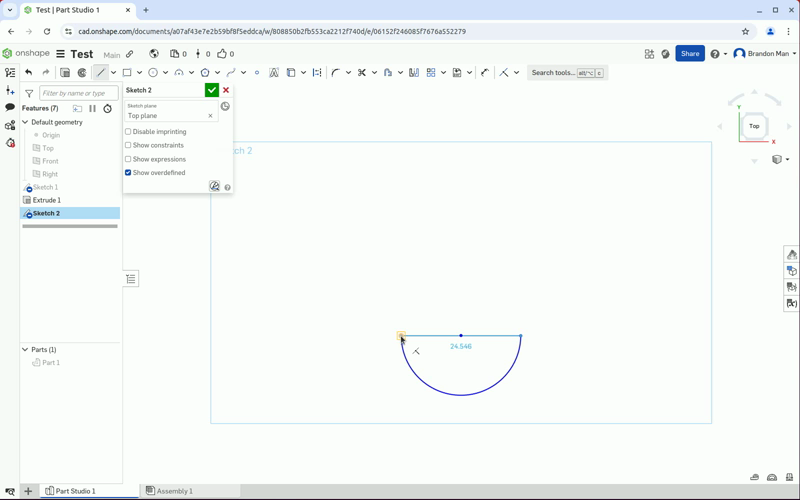
mouse_move(444, 384)
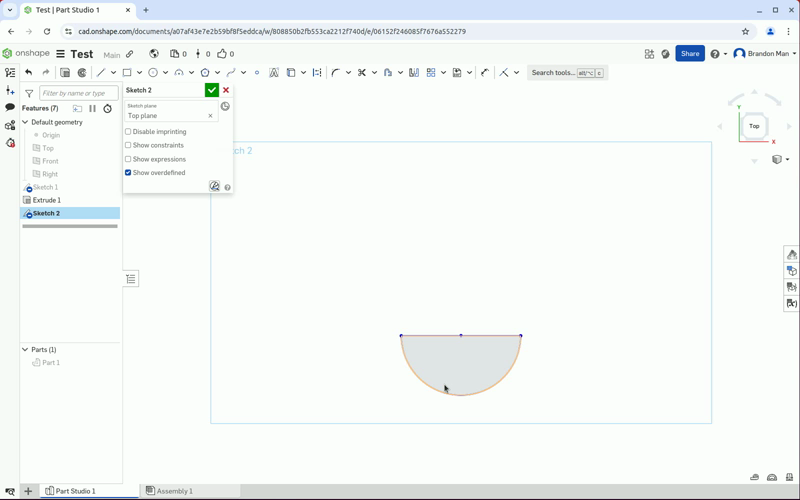
click(444, 384)
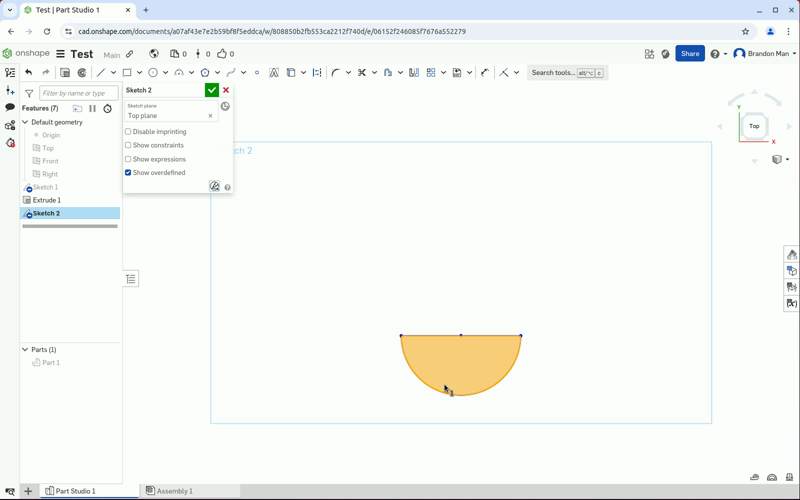
mouse_move(73, 352)
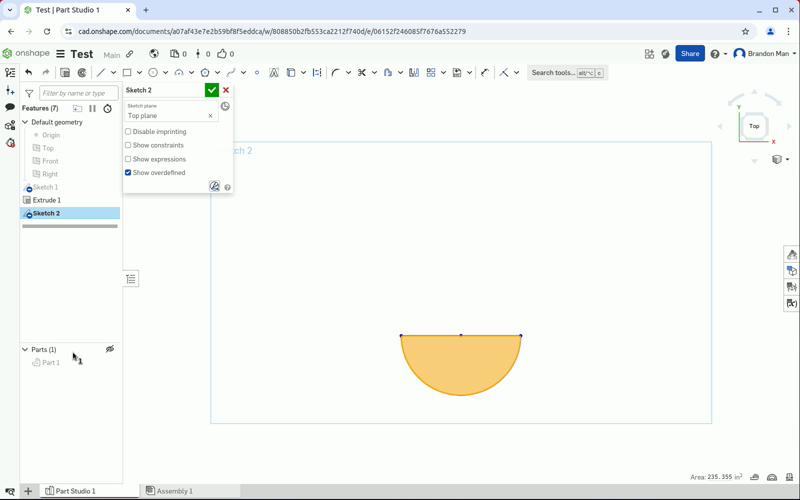
key(shift+y)
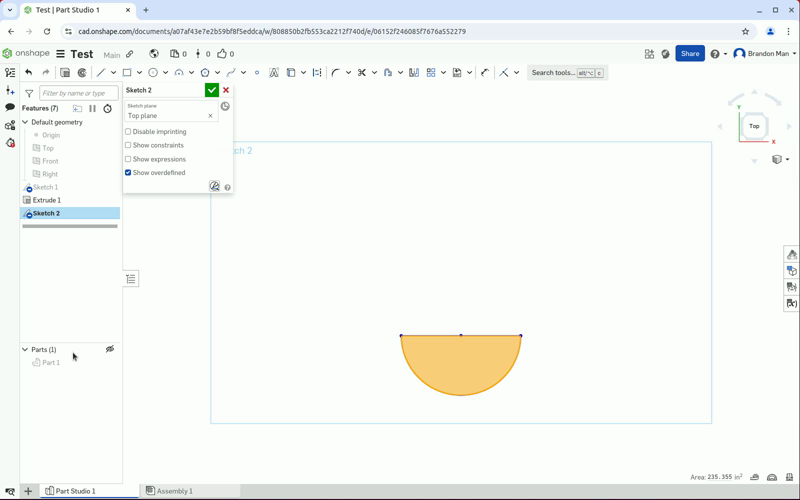
key(shift+e)
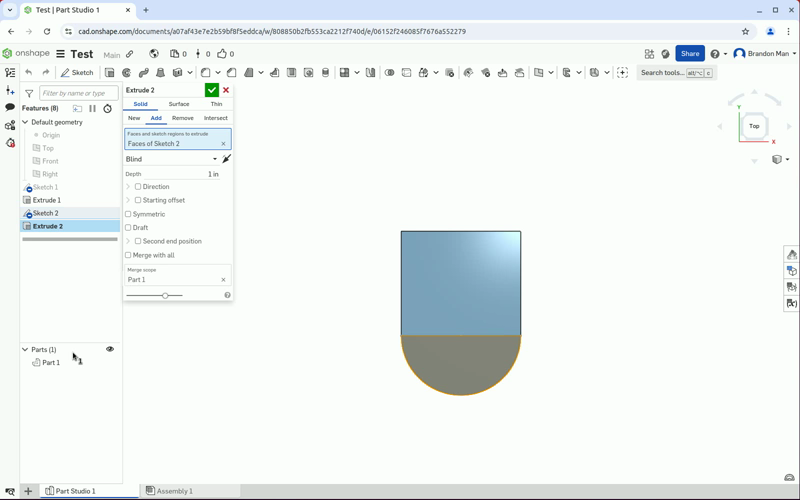
mouse_move(143, 106)
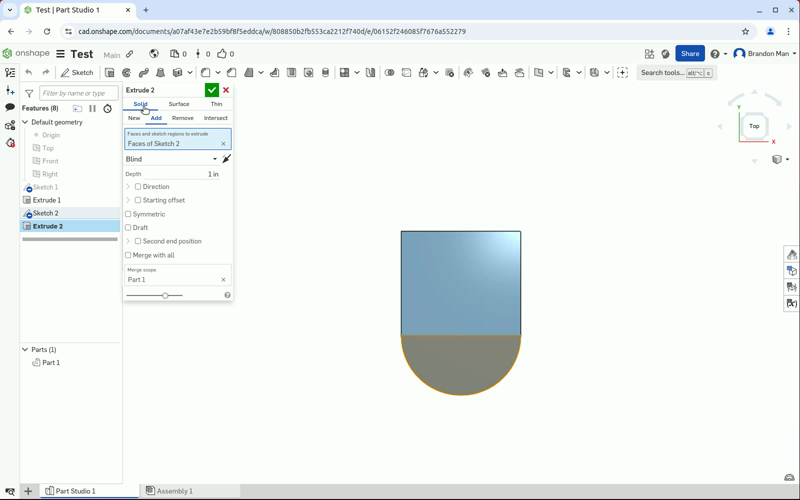
click(143, 106)
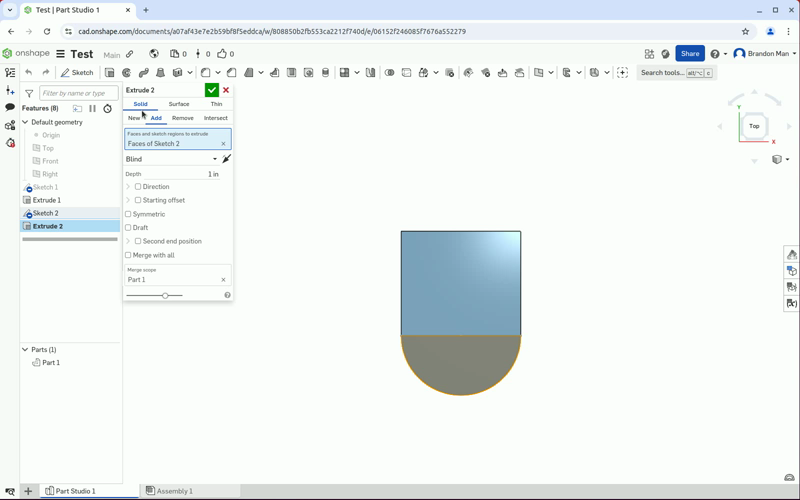
mouse_move(137, 120)
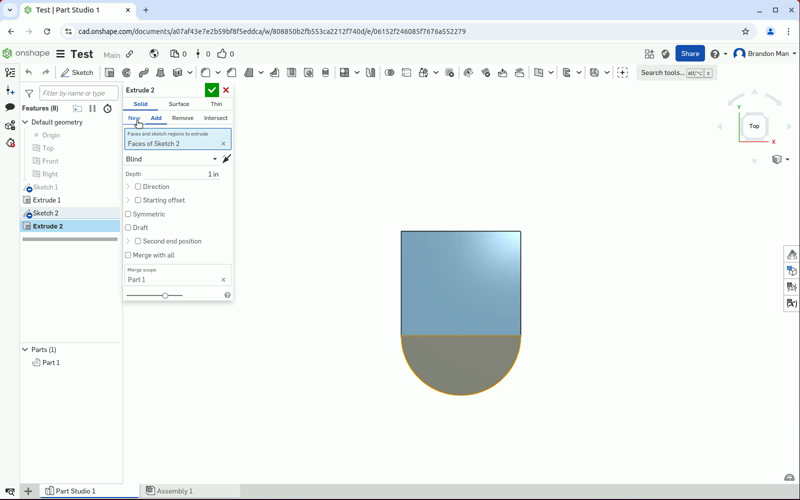
click(137, 120)
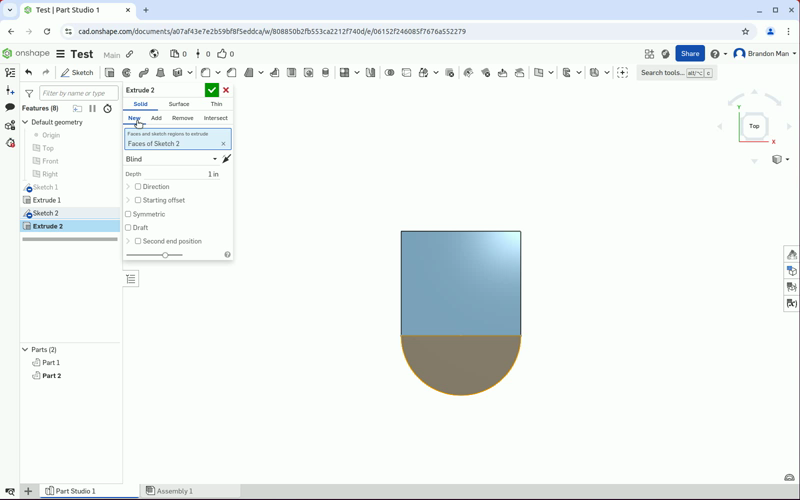
key(tab, 4)
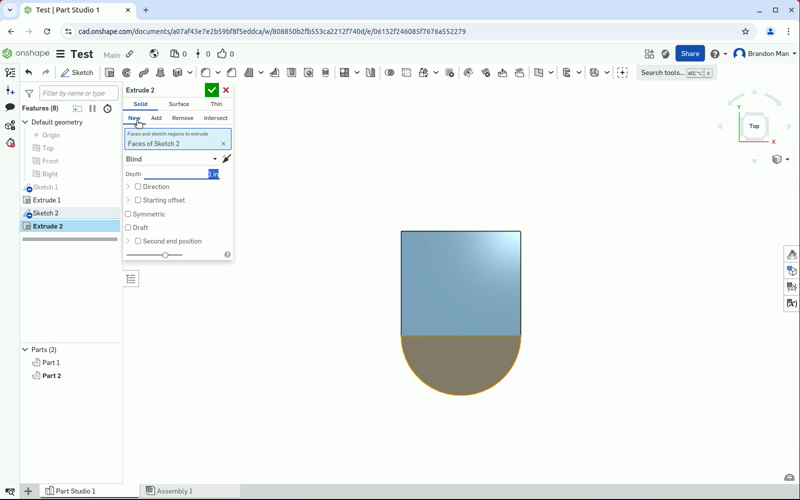
text(6.258)
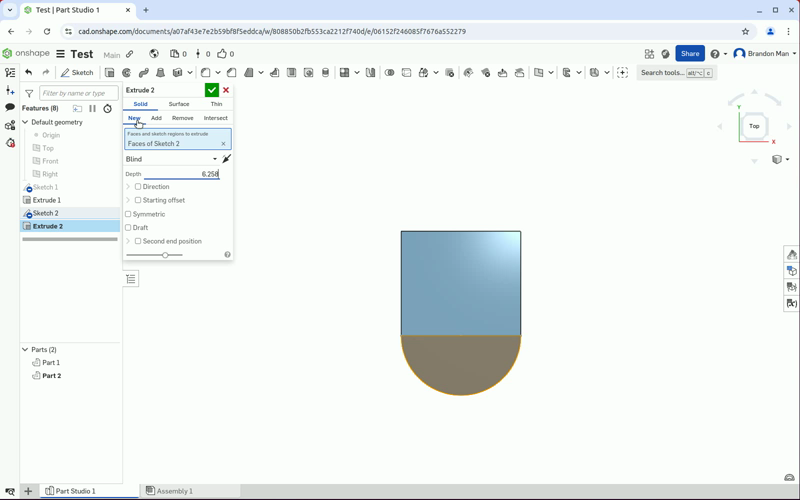
key(enter)
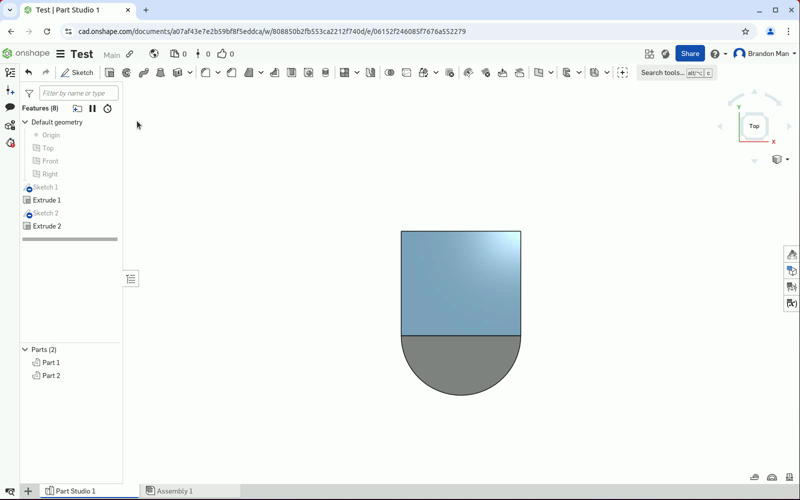
key(shift+h)
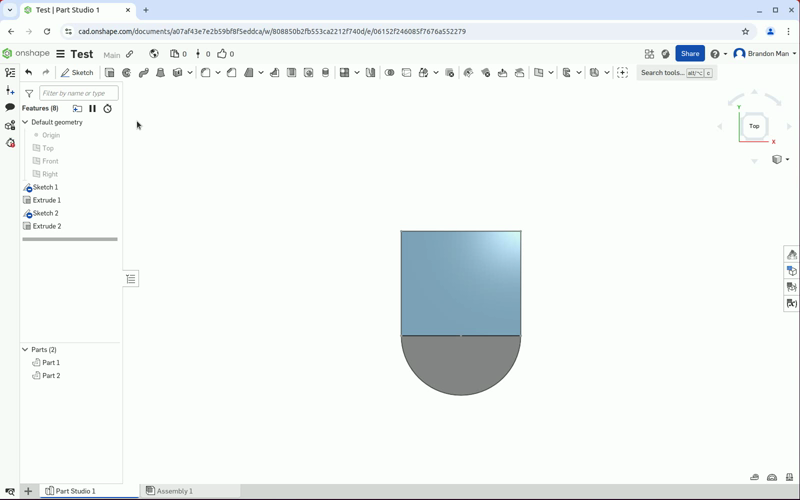
key(shift+h)
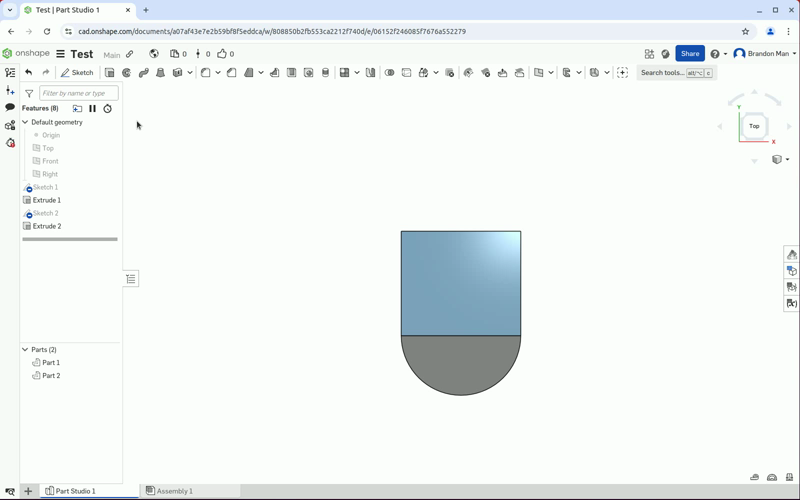
mouse_move(73, 189)
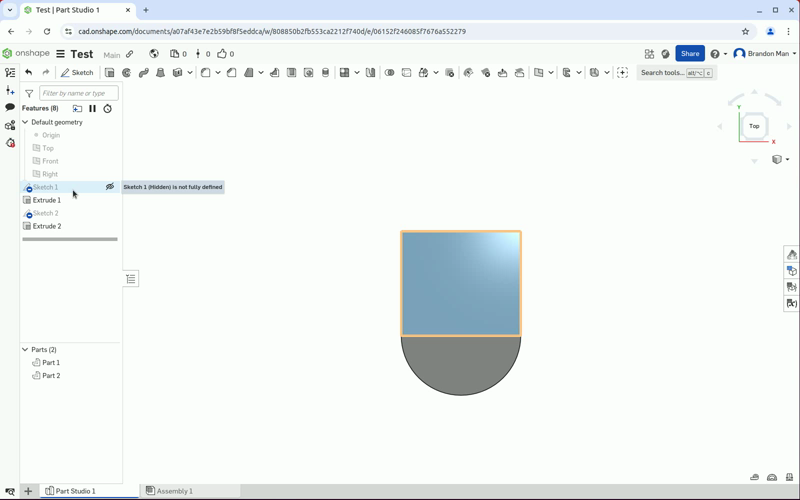
click(73, 189)
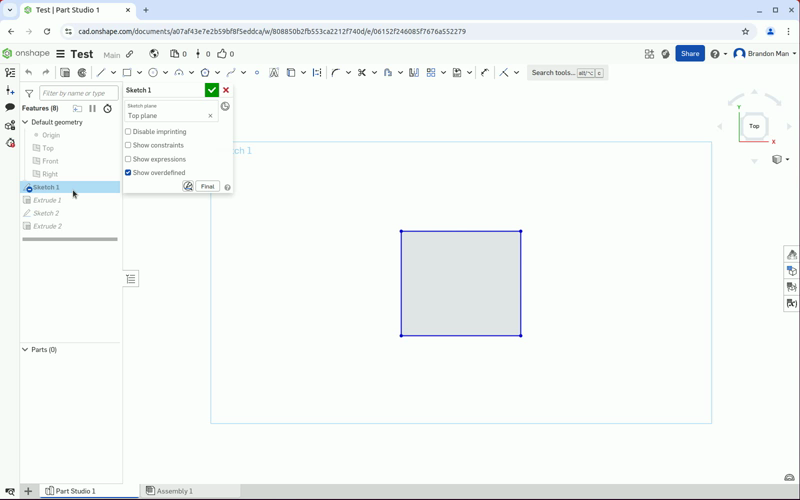
mouse_move(229, 92)
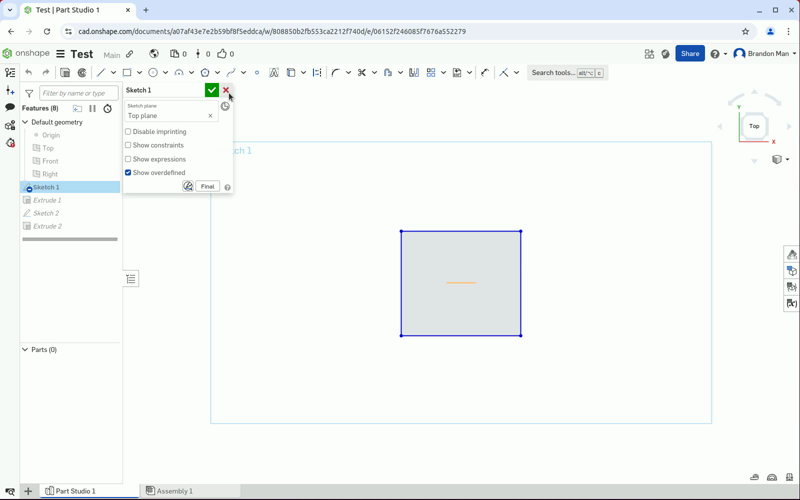
click(229, 92)
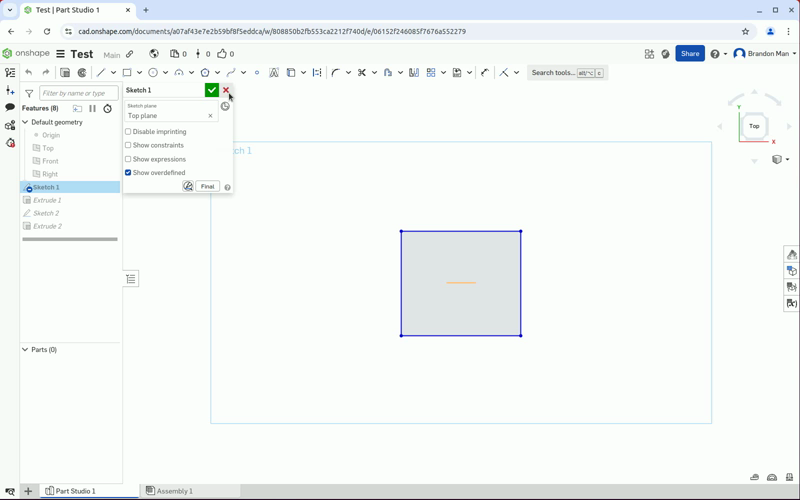
key(shift+s)
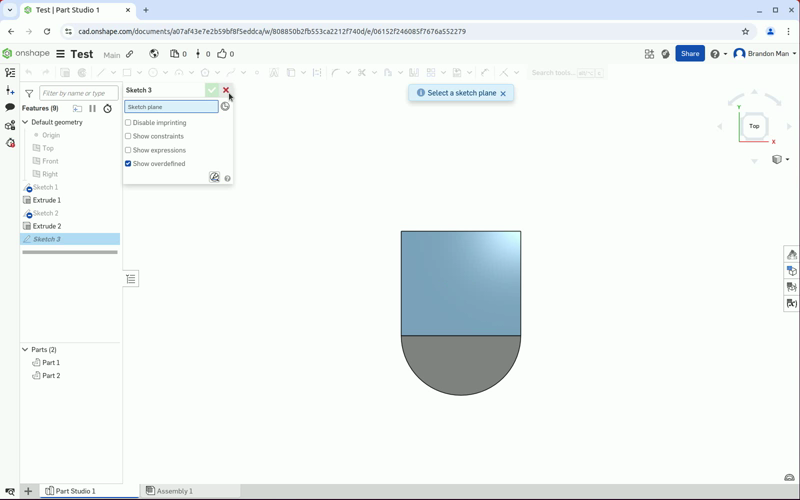
mouse_move(73, 150)
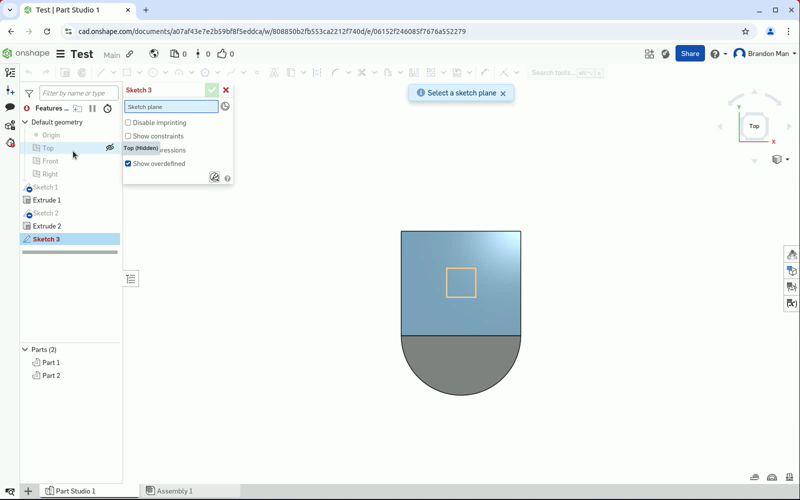
click(73, 150)
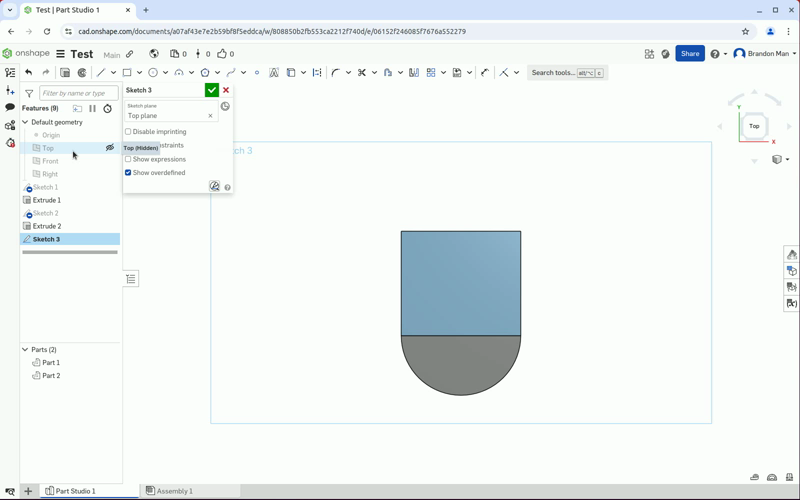
mouse_move(73, 352)
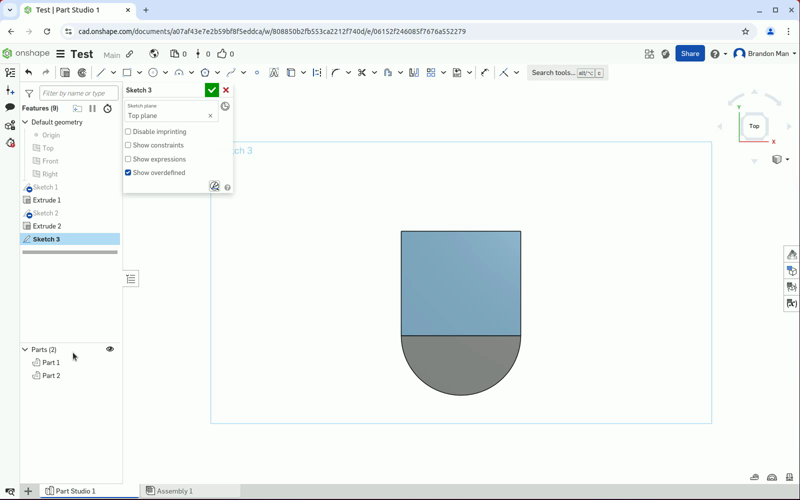
key(y)
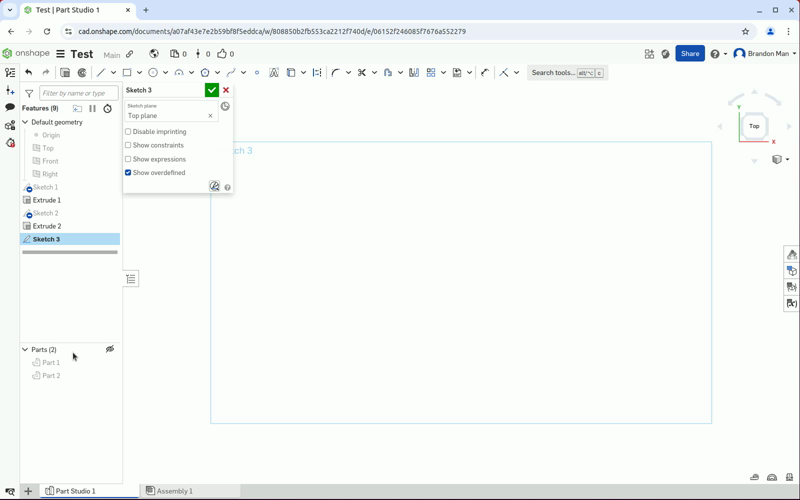
key(c)
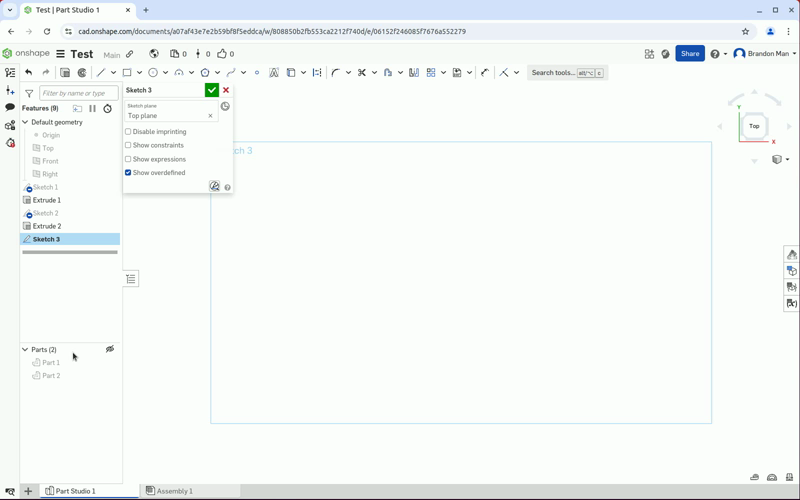
key_down(shift)
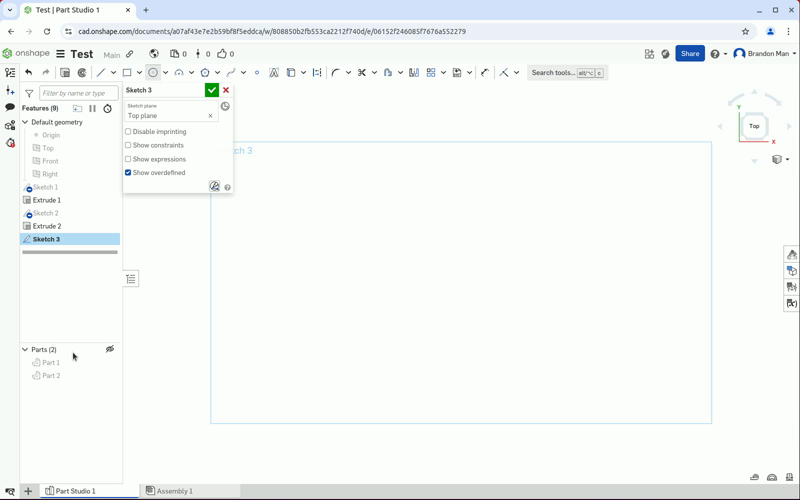
mouse_move(460, 339)
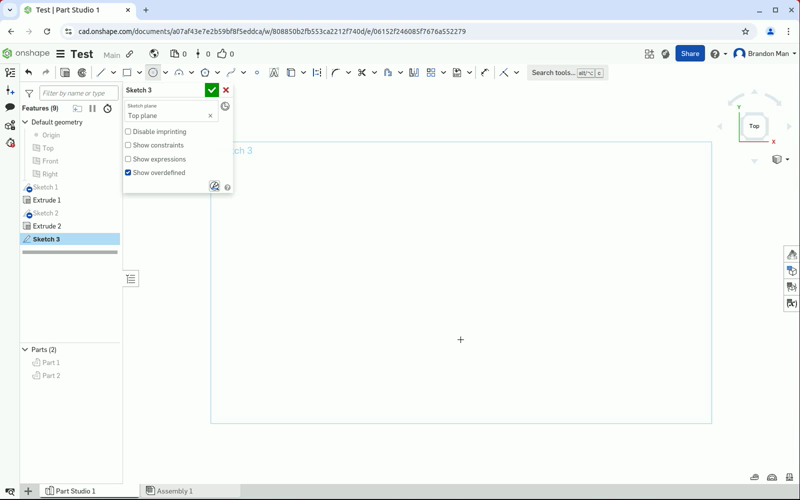
click(460, 339)
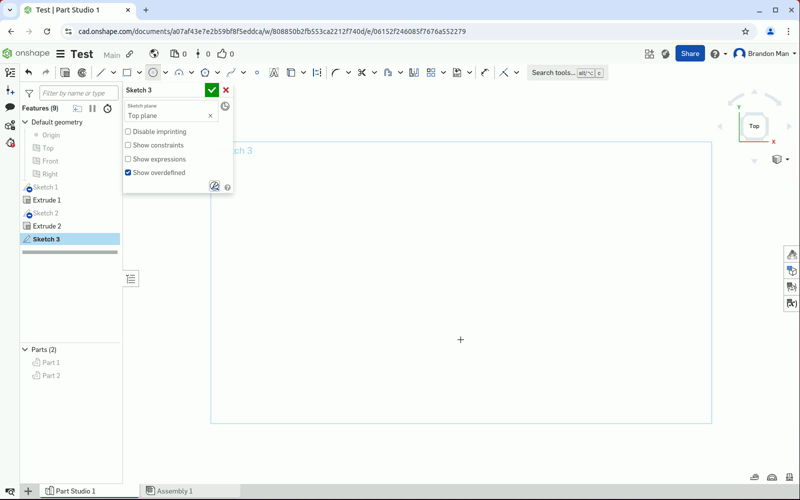
key_up(shift)
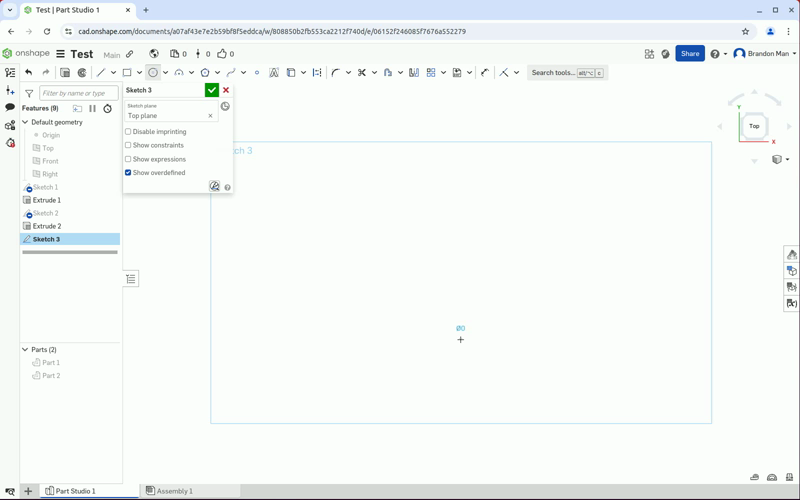
mouse_move(487, 339)
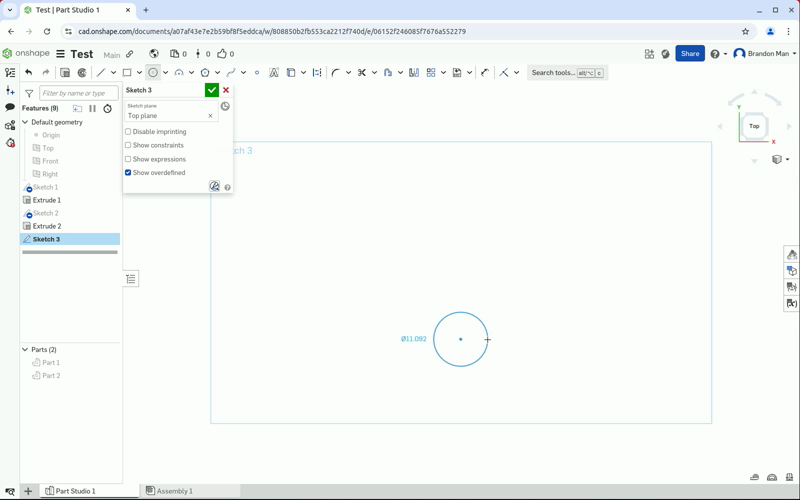
click(487, 339)
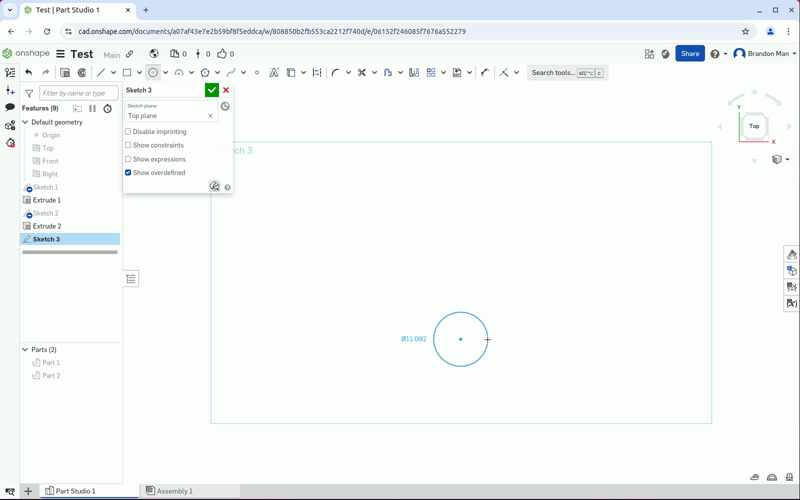
key(esc)
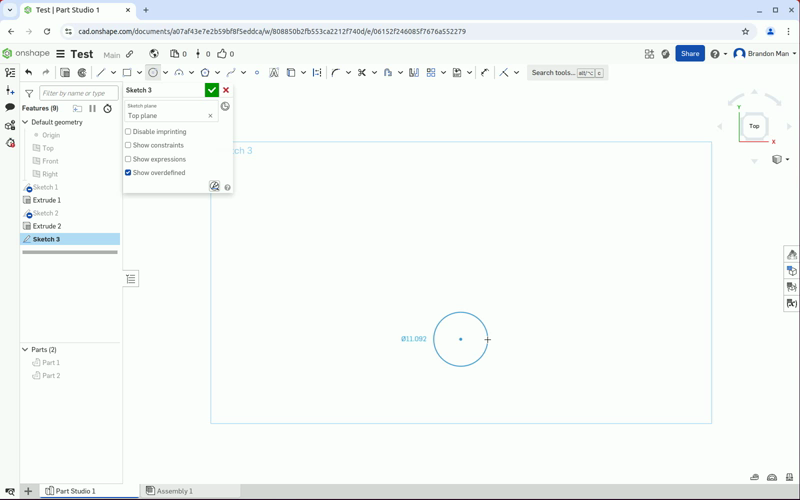
mouse_move(462, 346)
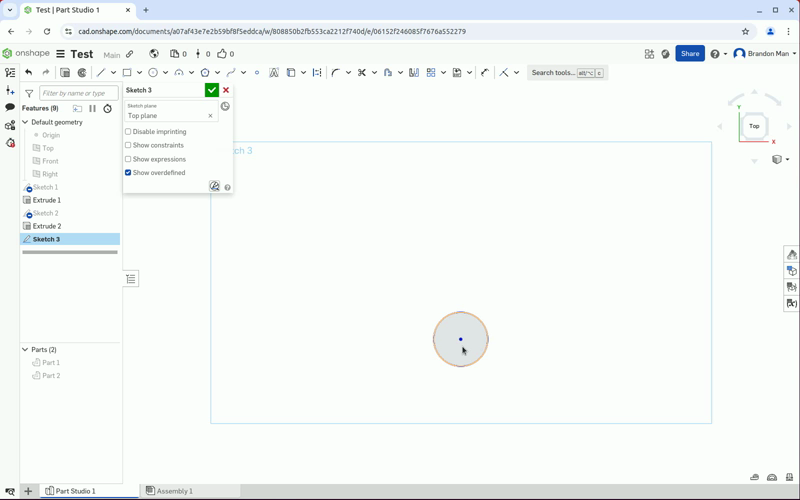
click(462, 346)
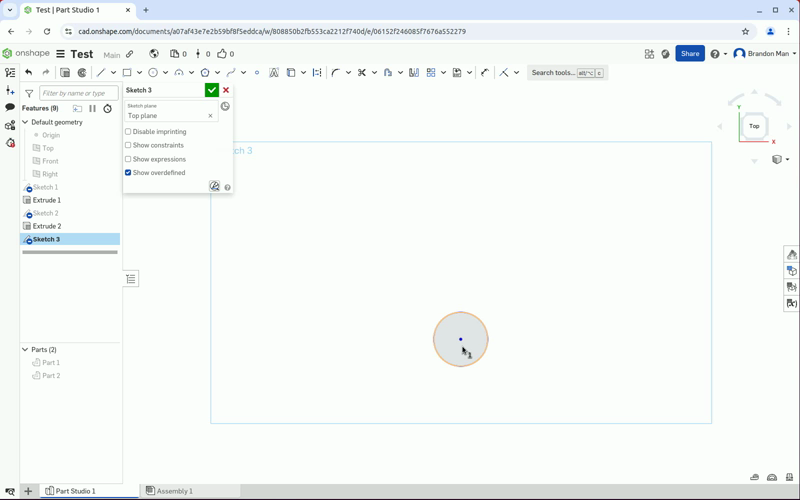
mouse_move(73, 352)
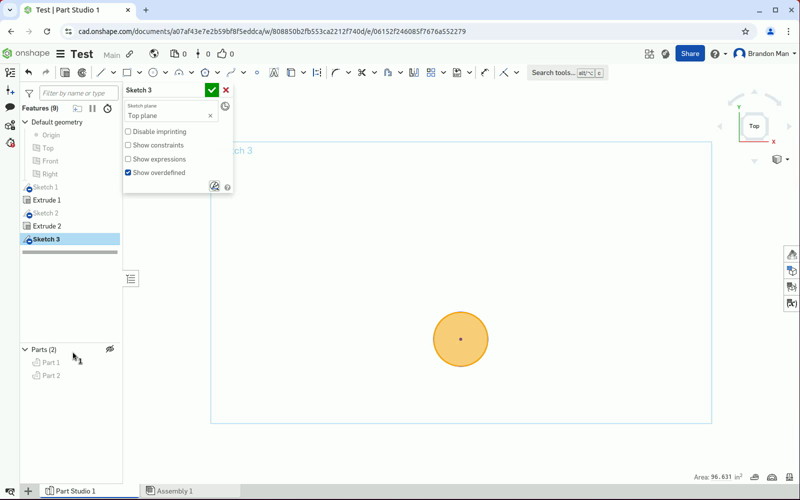
key(shift+y)
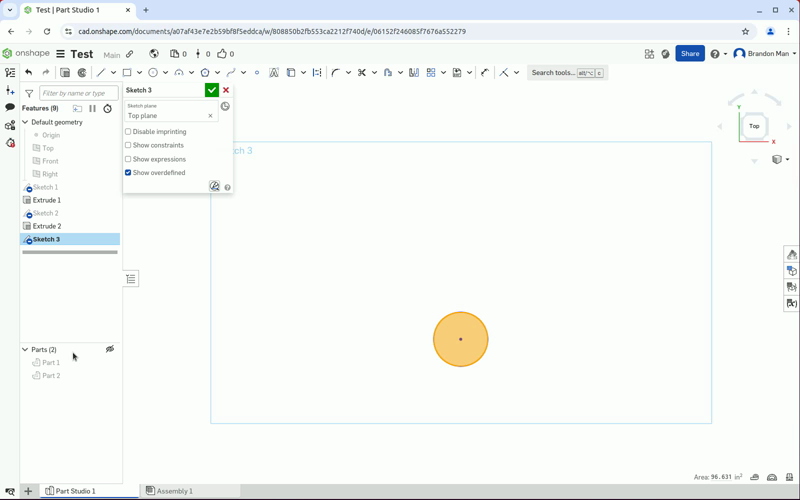
key(shift+e)
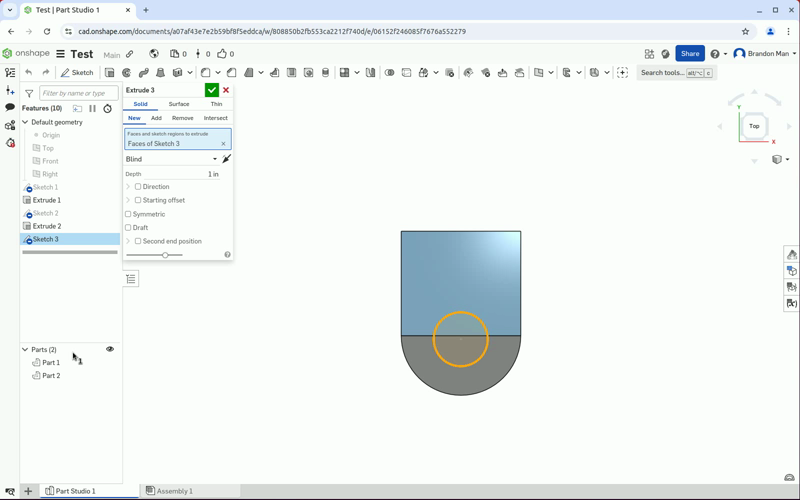
mouse_move(143, 106)
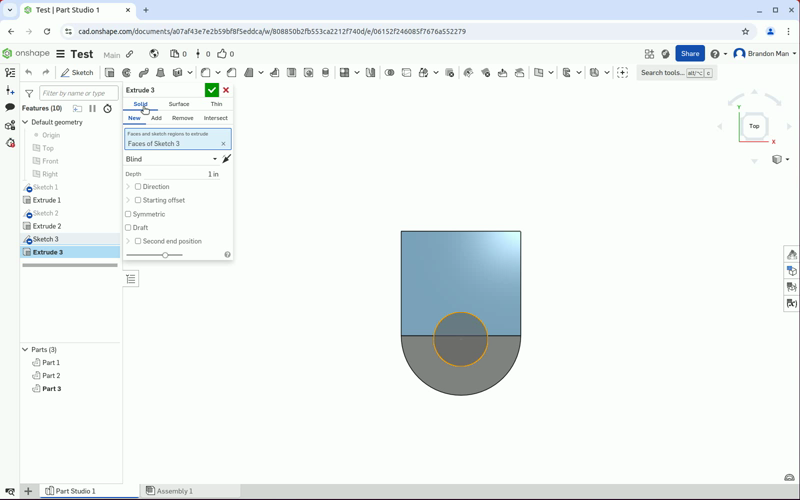
click(143, 106)
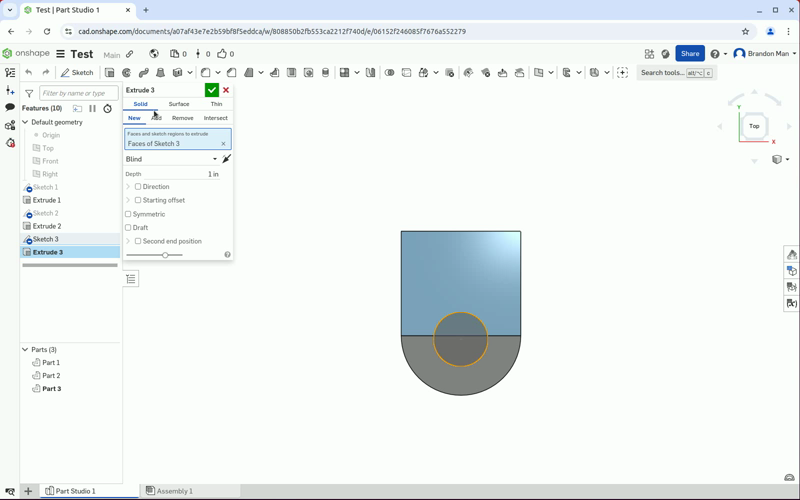
mouse_move(186, 120)
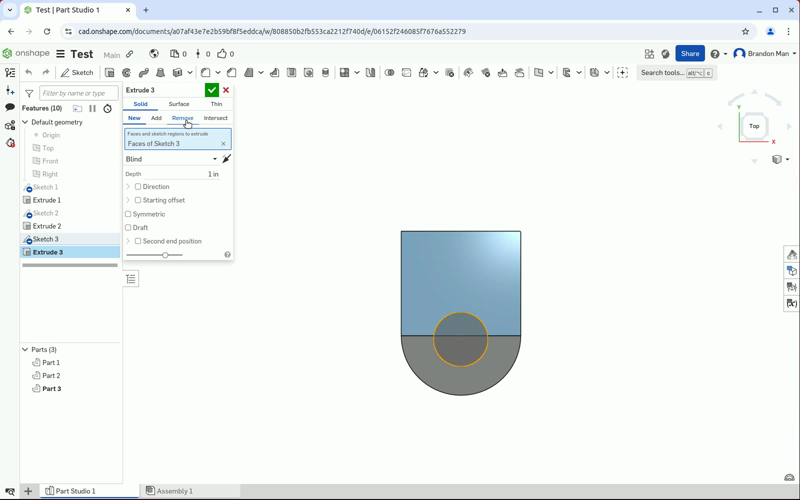
click(186, 120)
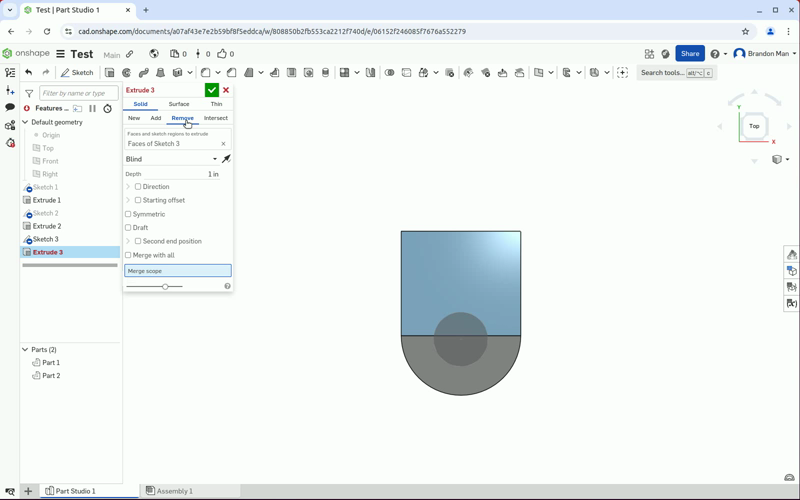
key(tab, 4)
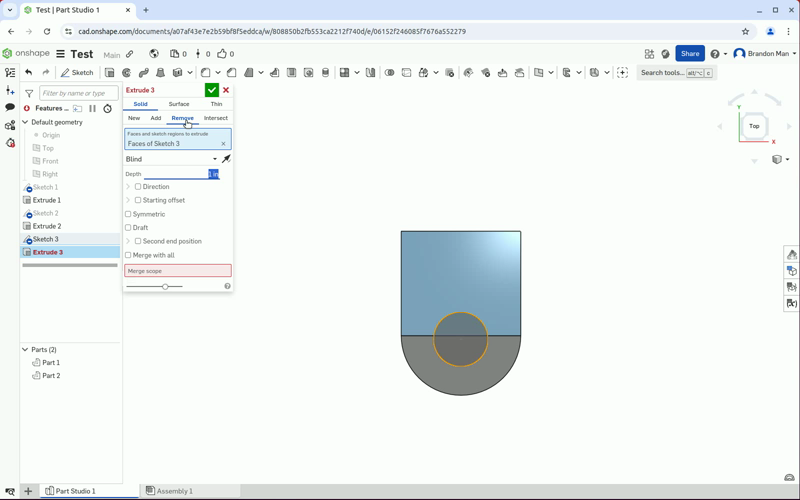
text(-6.258)
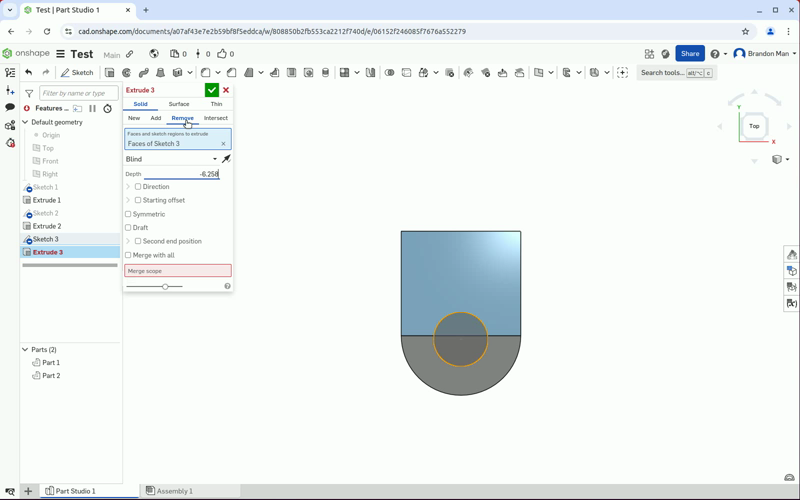
key(tab, 6)
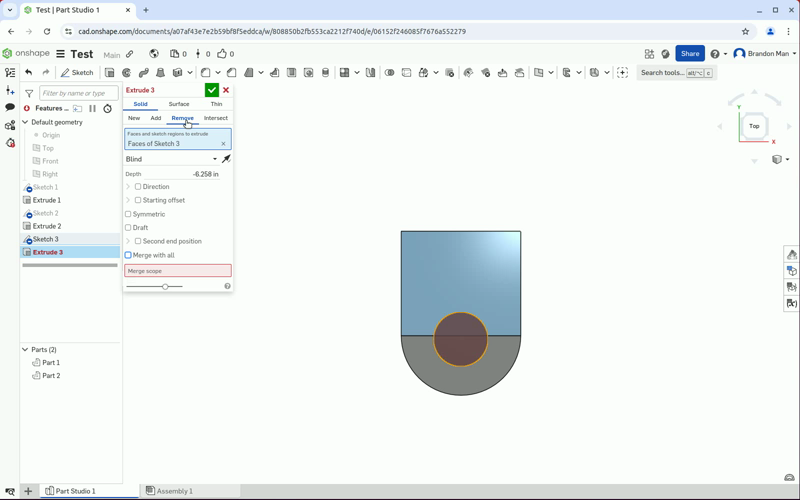
key(space)
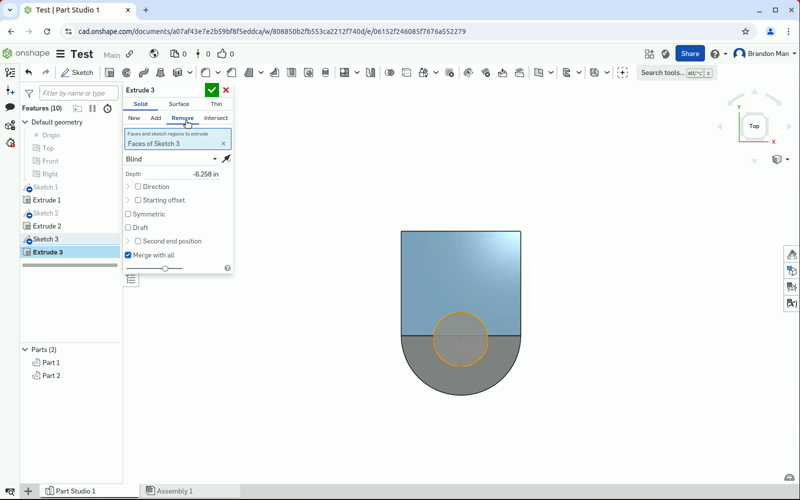
key(enter)
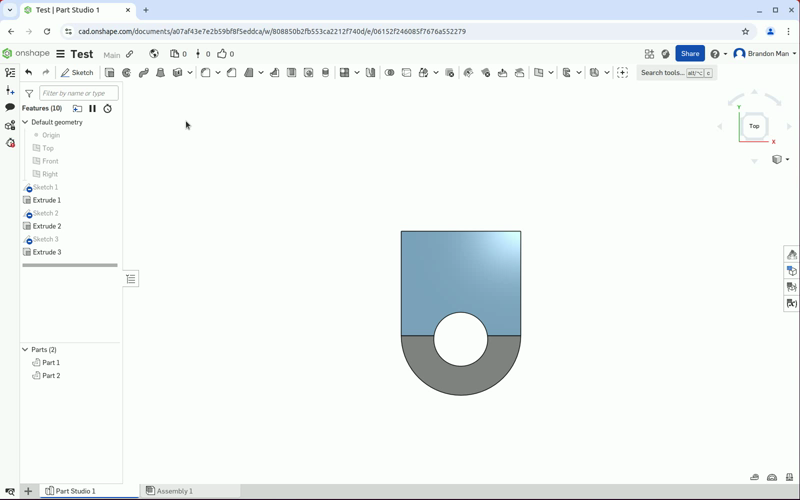
key(shift+h)
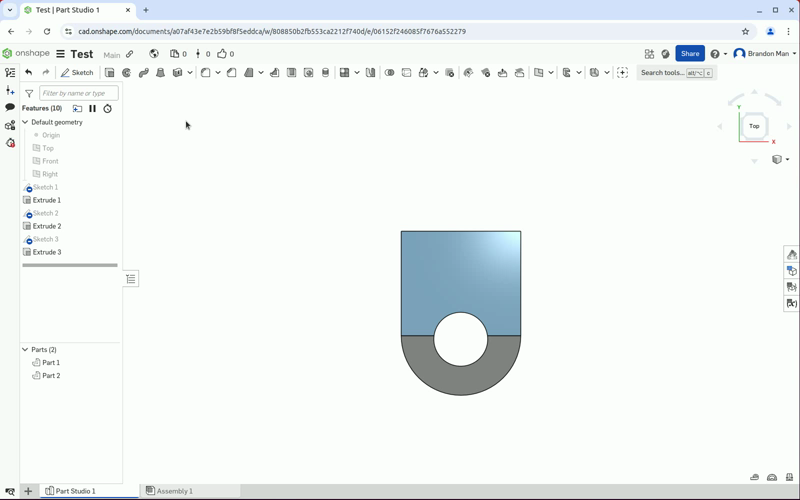
key(shift+h)
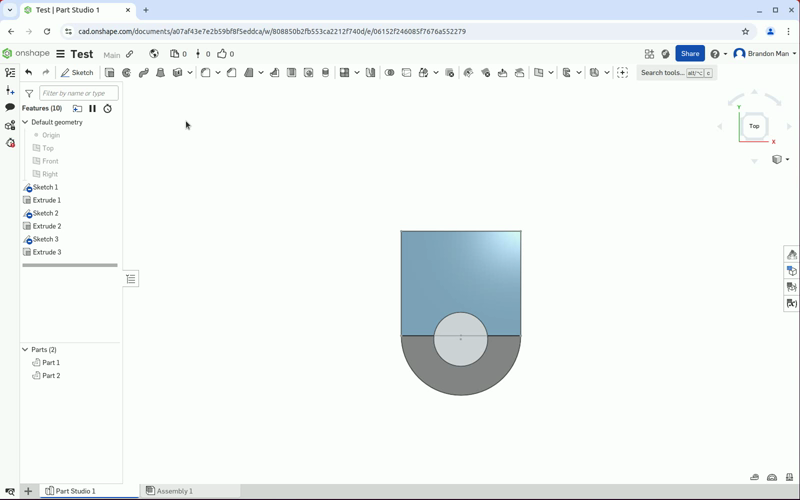
key(shift+7)
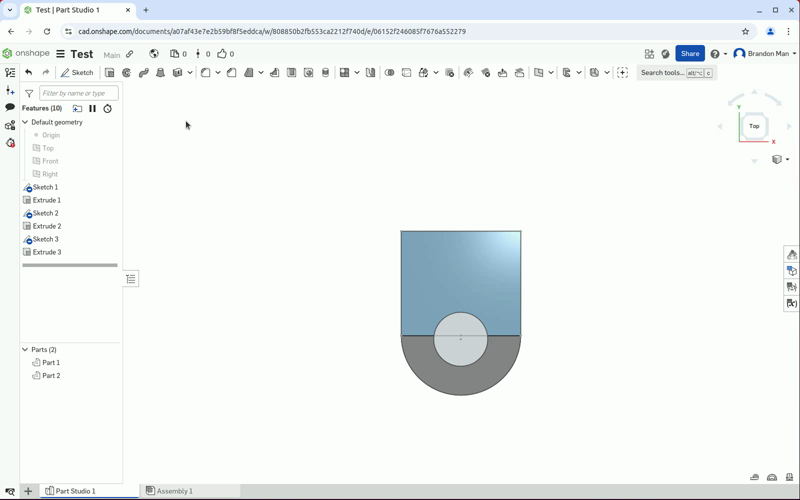
key(up, 3)
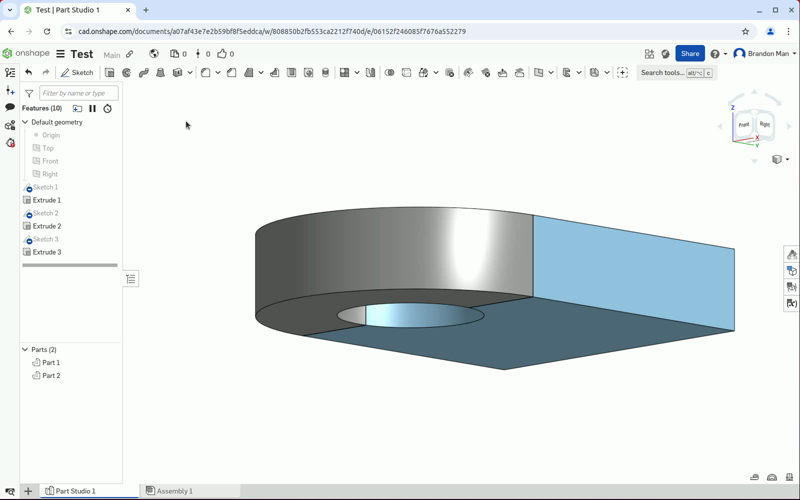
key(left, 3)
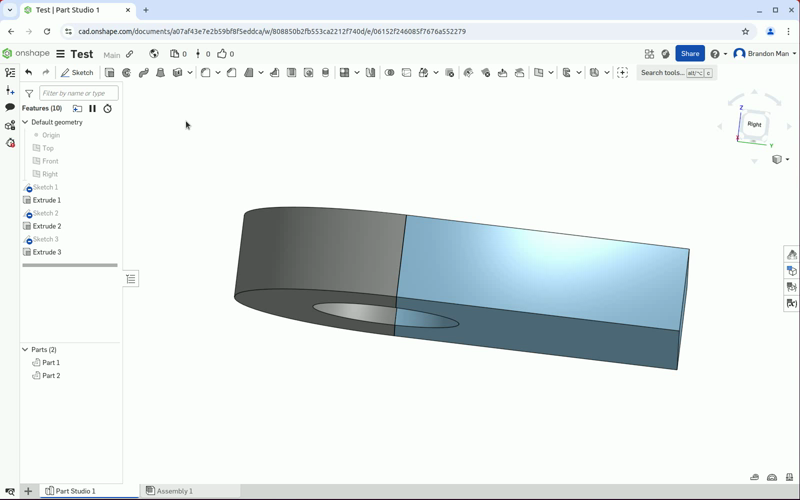
key(right, 3)
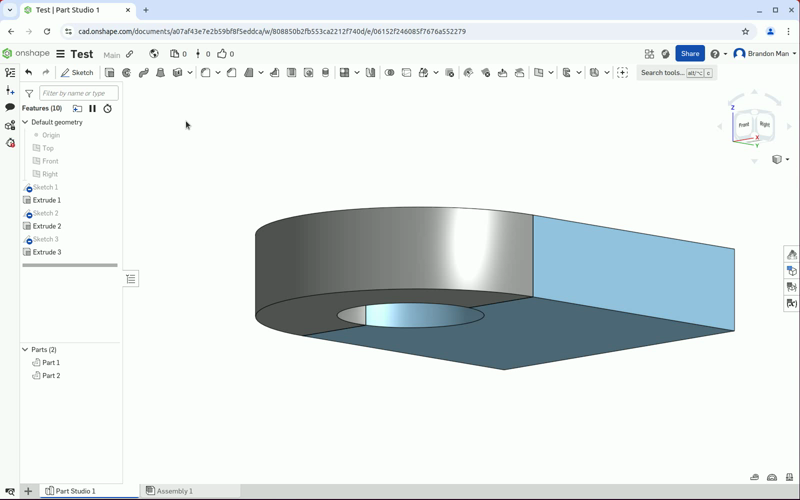
key(down, 3)
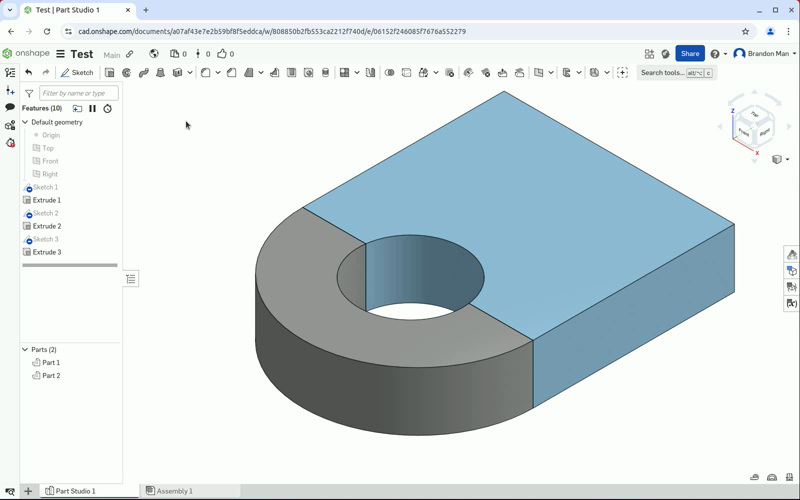
mouse_move(73, 189)
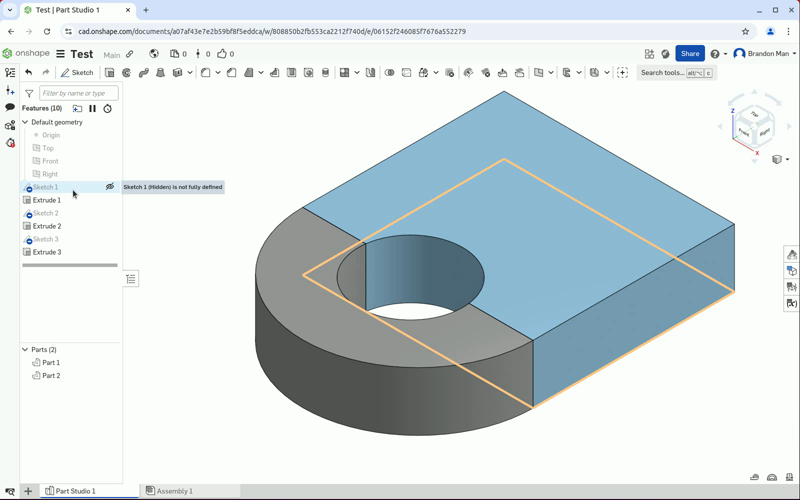
click(73, 189)